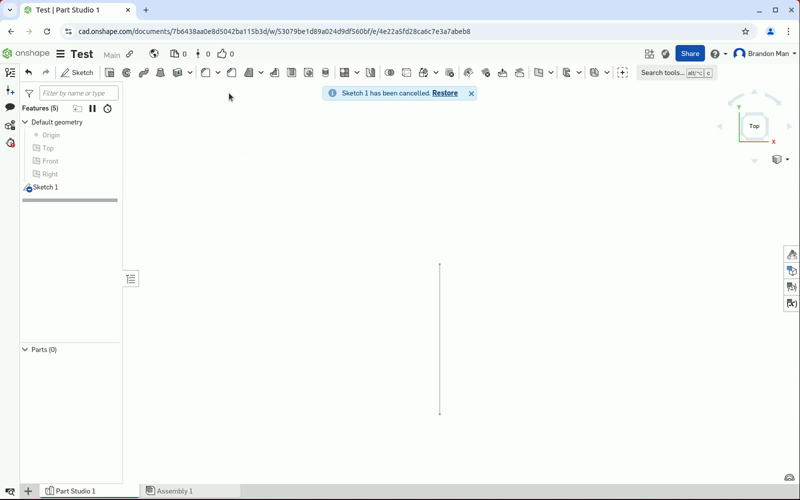
key(shift+h)
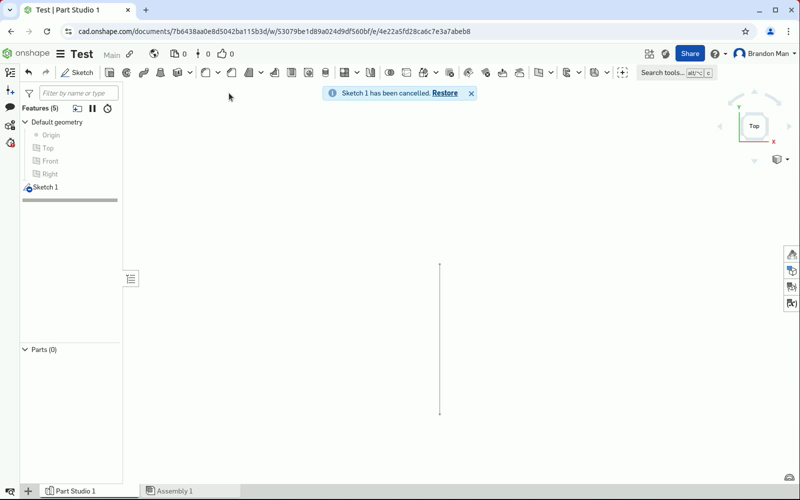
key(shift+s)
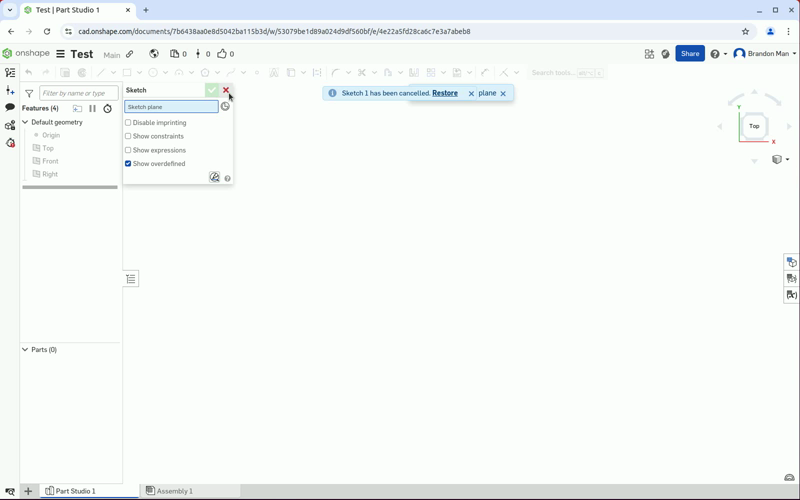
mouse_move(73, 150)
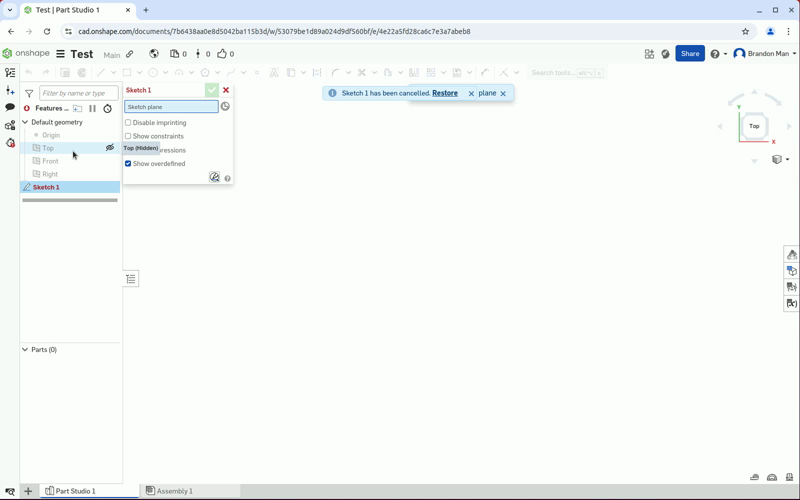
click(73, 150)
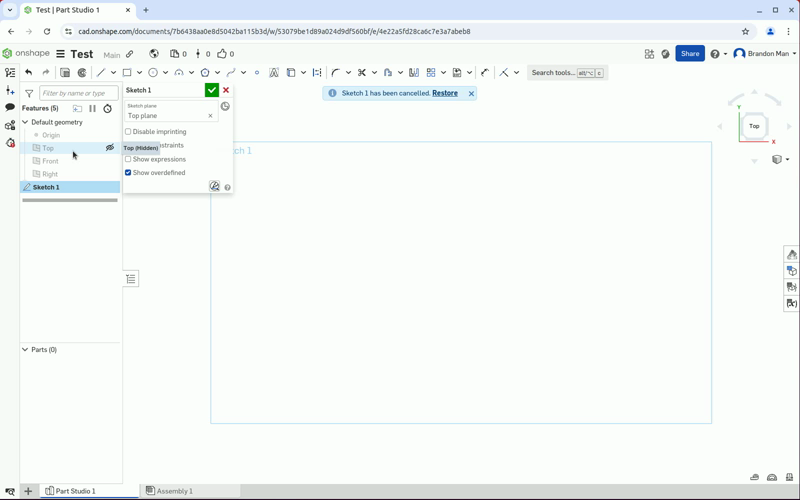
mouse_move(73, 352)
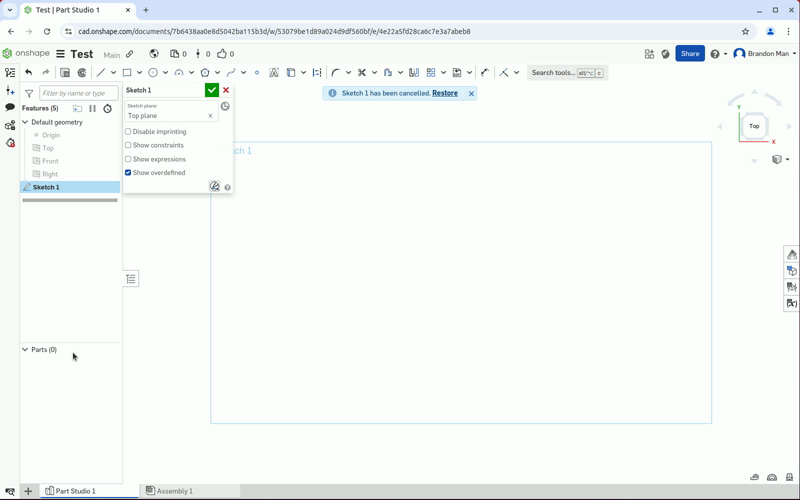
key(y)
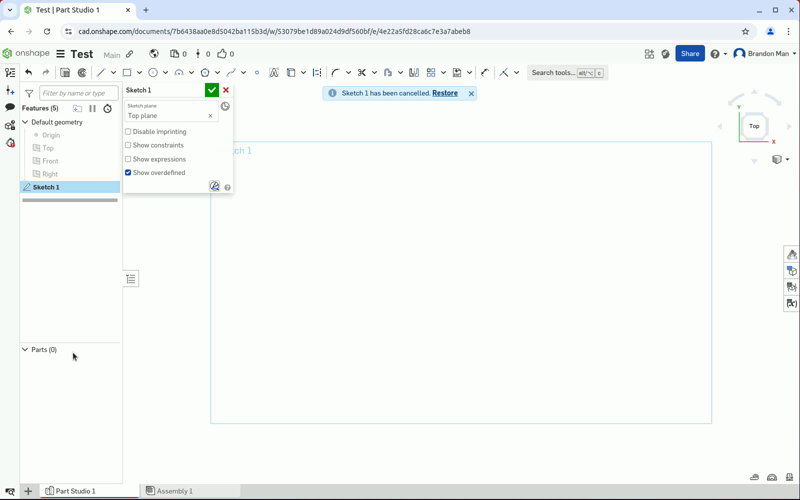
key(l)
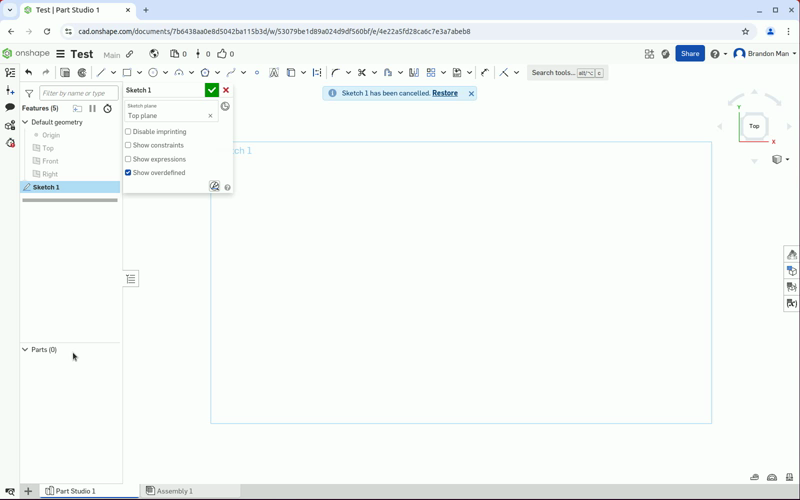
key_down(shift)
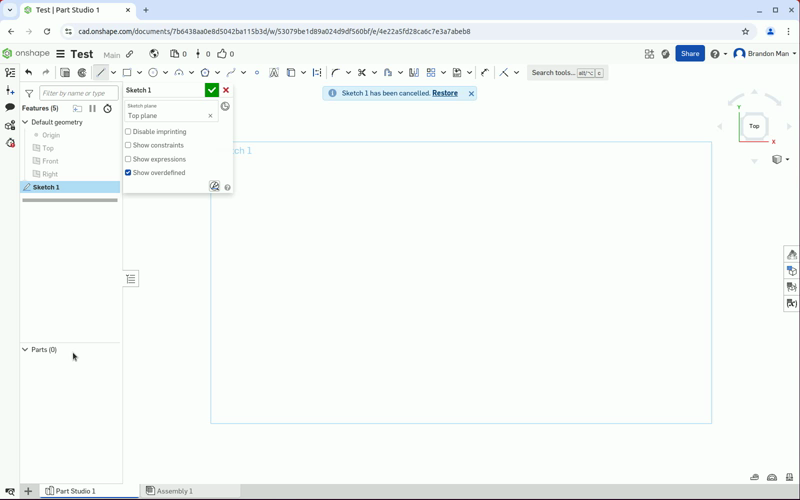
mouse_move(436, 298)
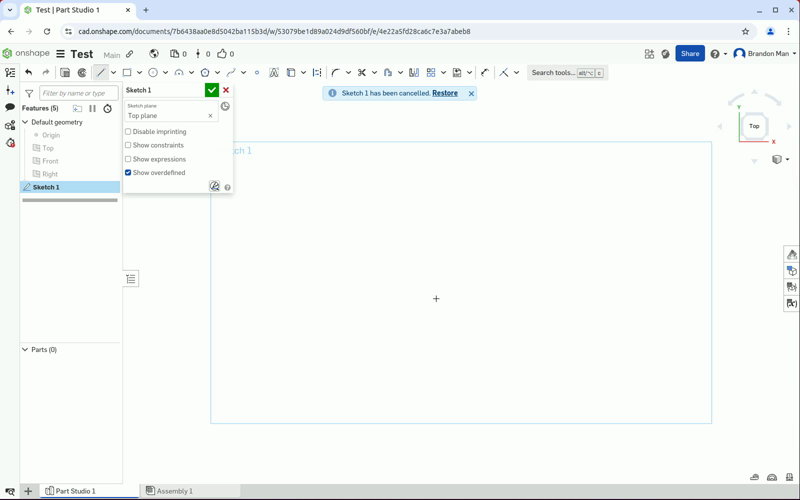
click(436, 298)
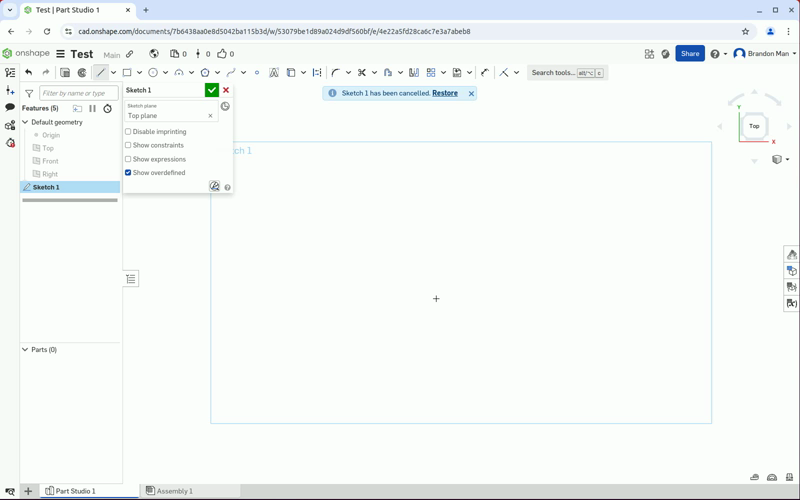
key_up(shift)
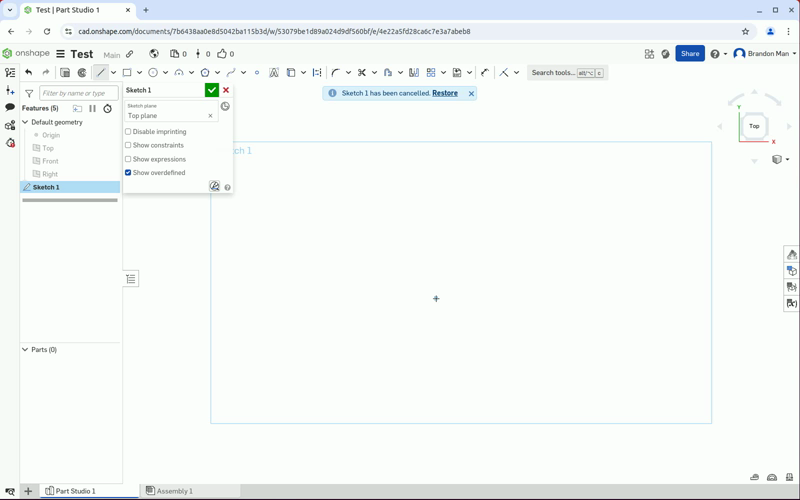
key_down(shift)
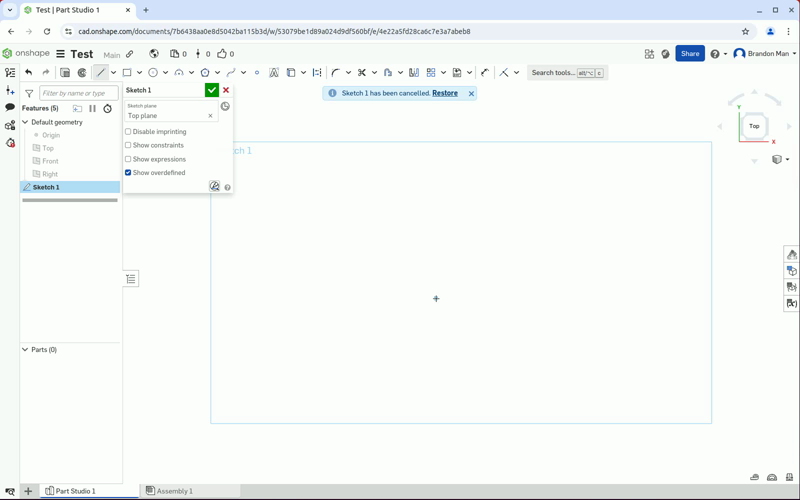
mouse_move(466, 298)
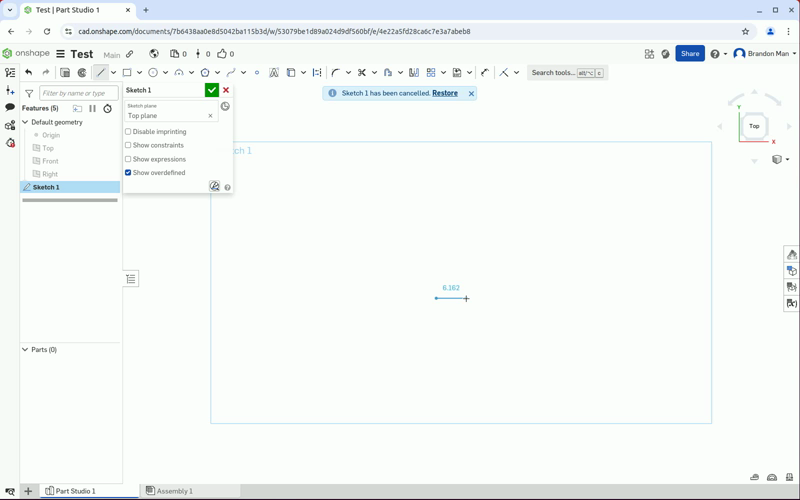
mouse_move(484, 298)
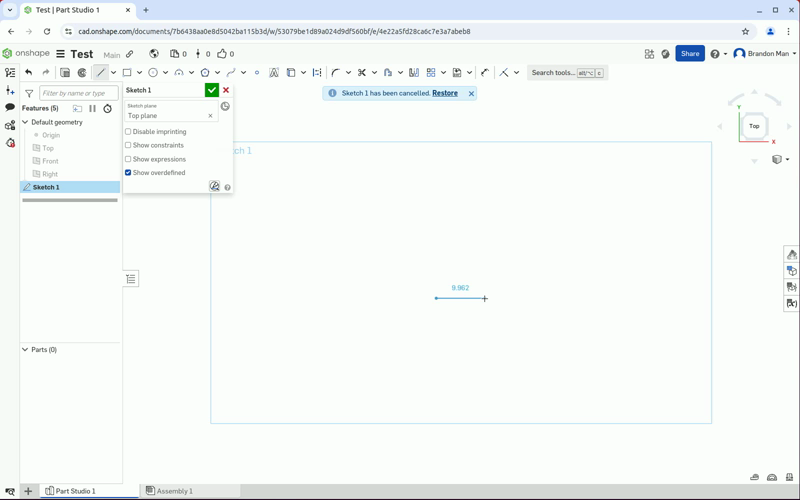
click(484, 298)
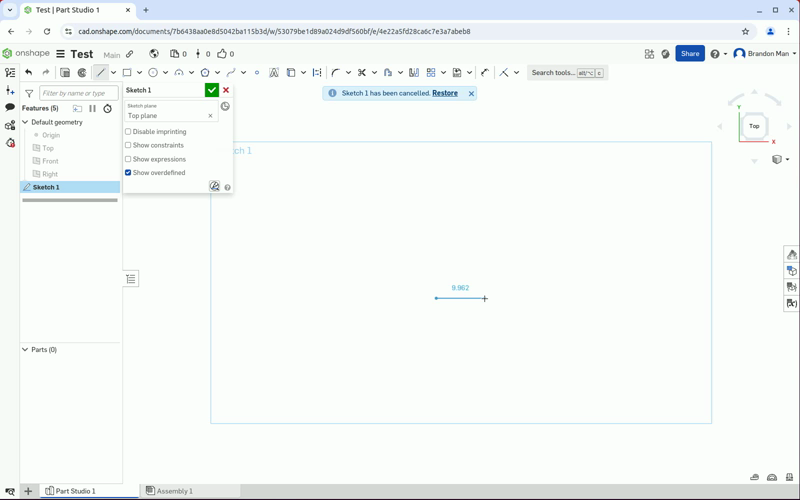
key_up(shift)
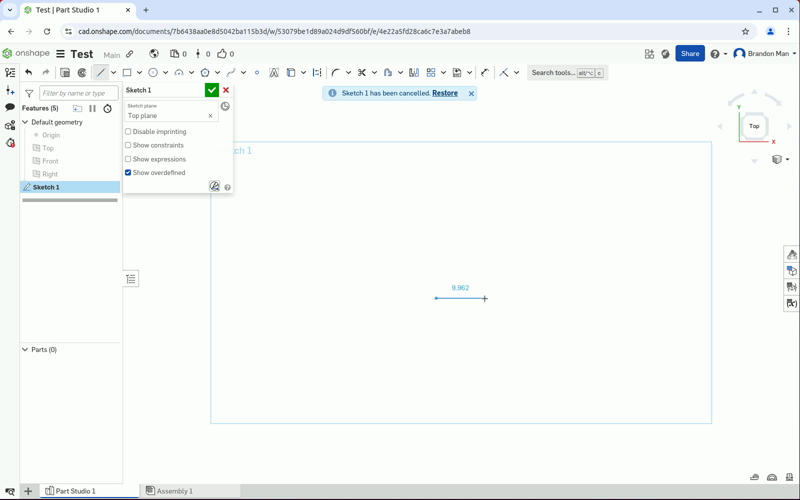
key_down(shift)
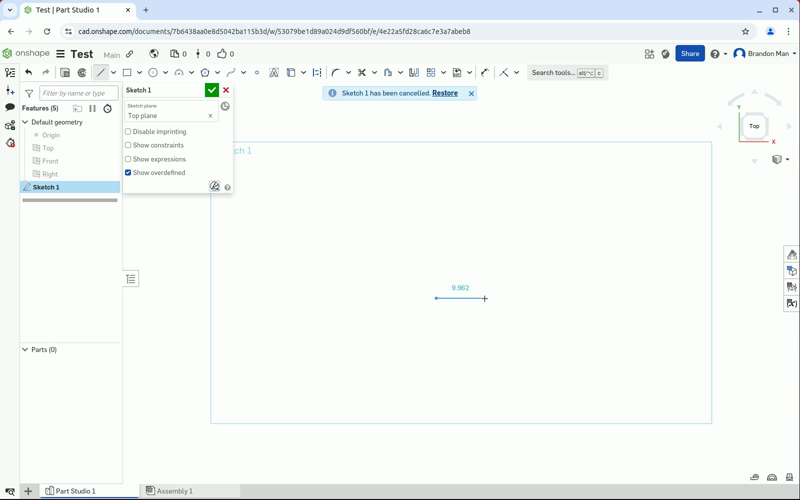
mouse_move(514, 298)
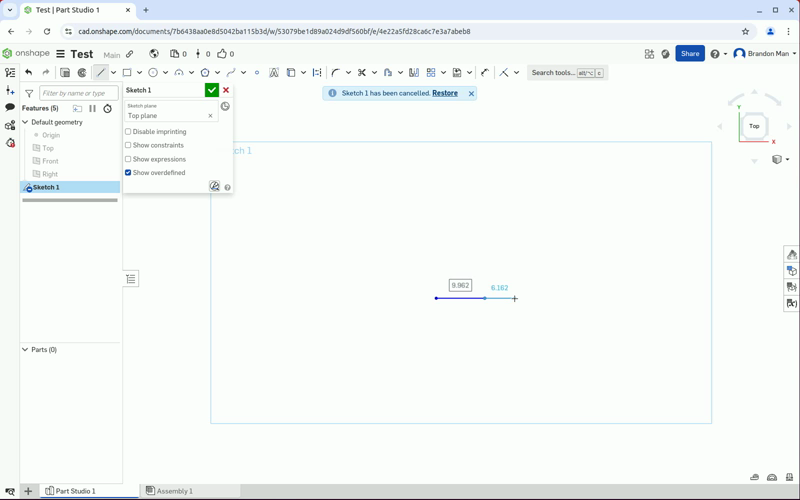
mouse_move(484, 267)
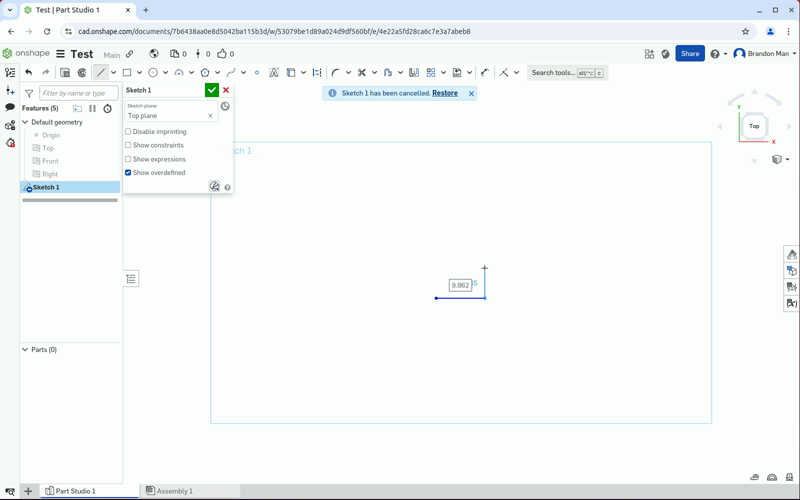
click(484, 267)
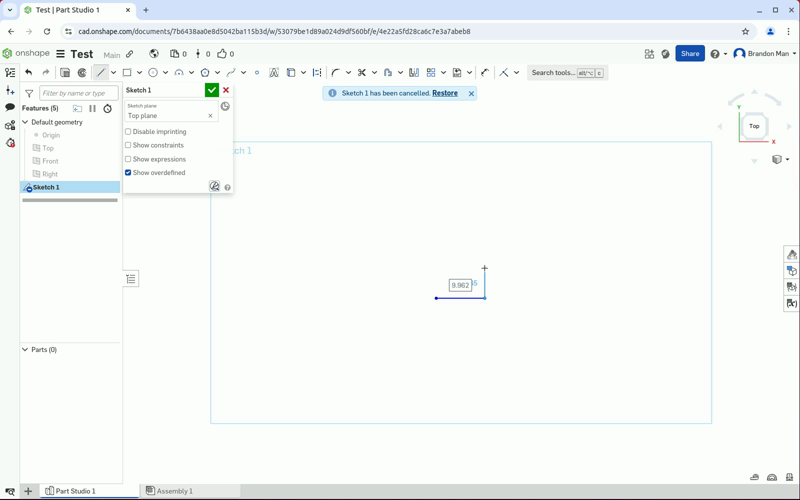
key_up(shift)
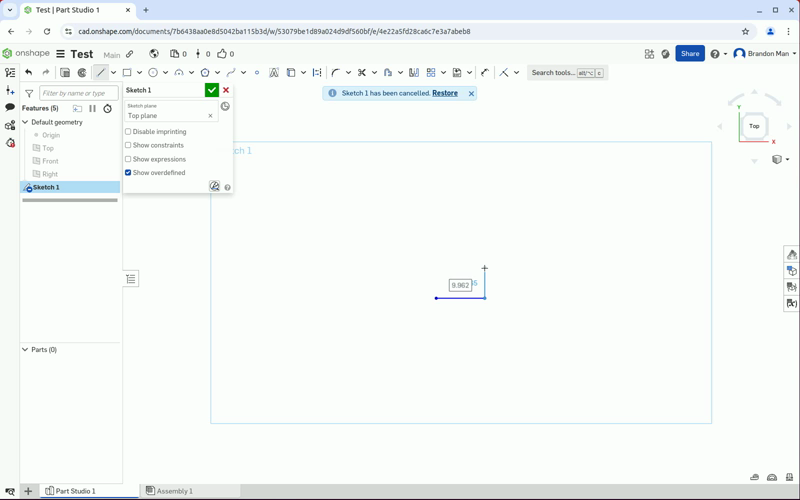
key_down(shift)
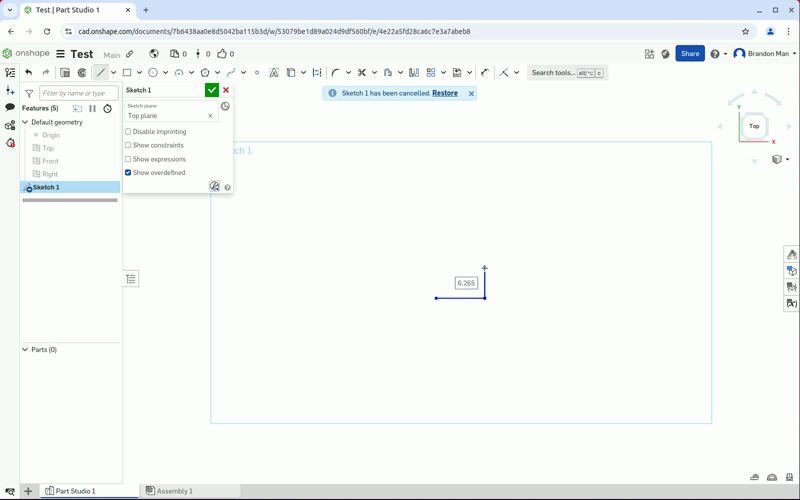
mouse_move(514, 267)
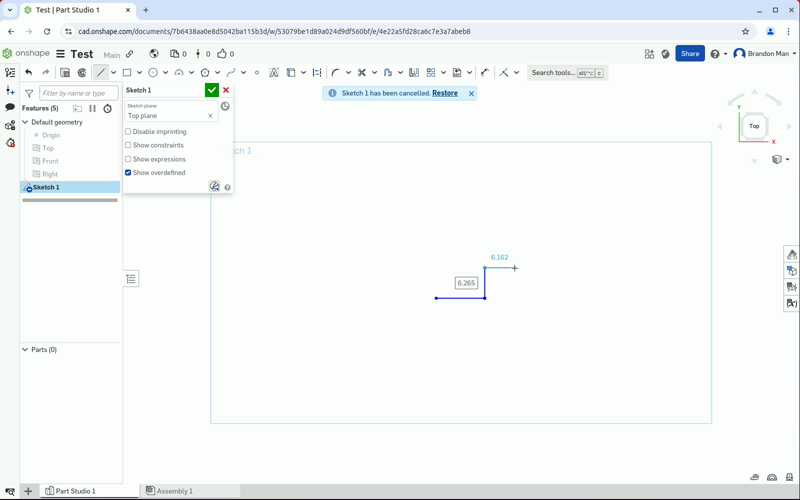
mouse_move(436, 267)
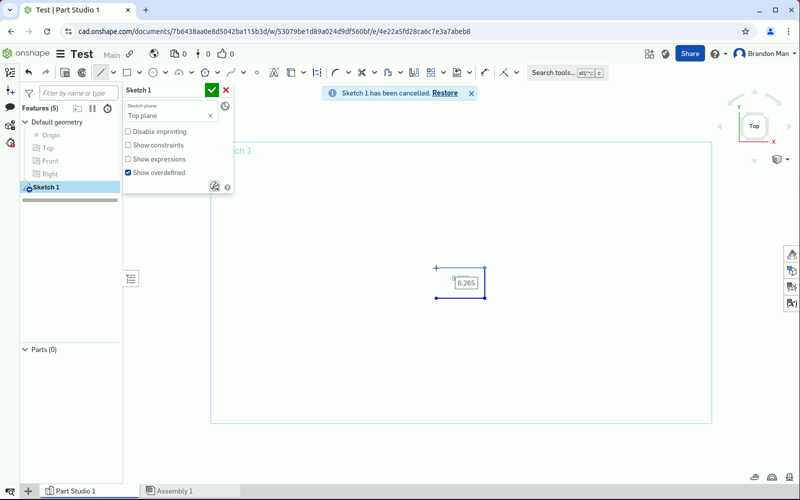
click(436, 267)
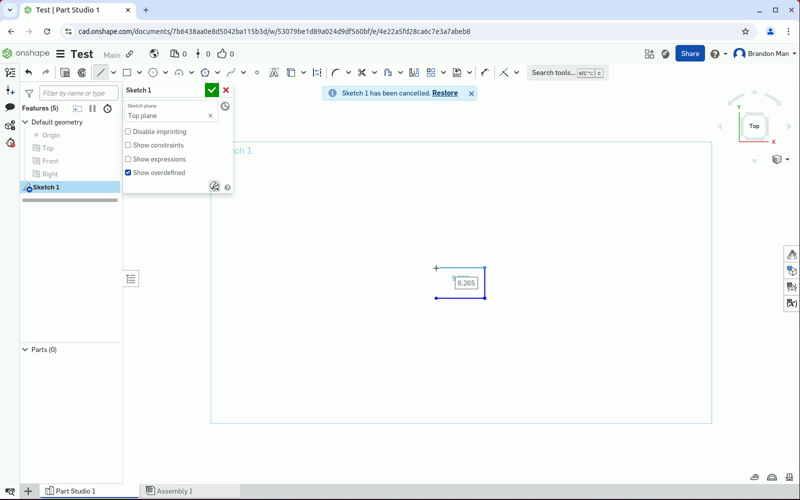
key_up(shift)
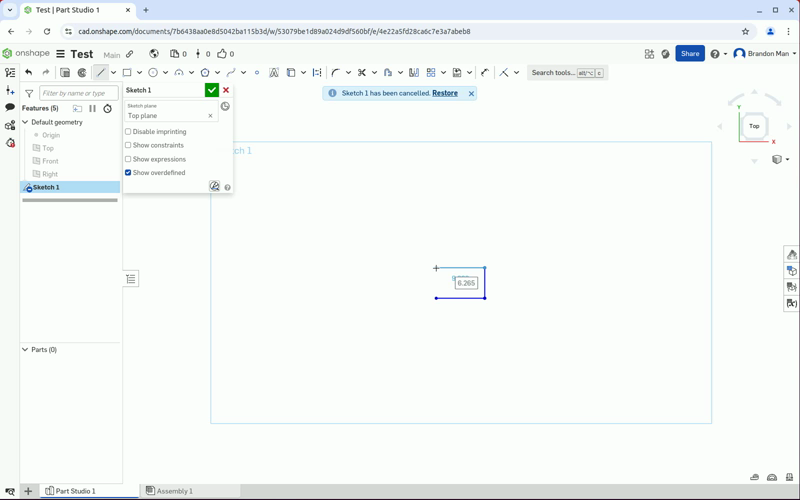
mouse_move(466, 267)
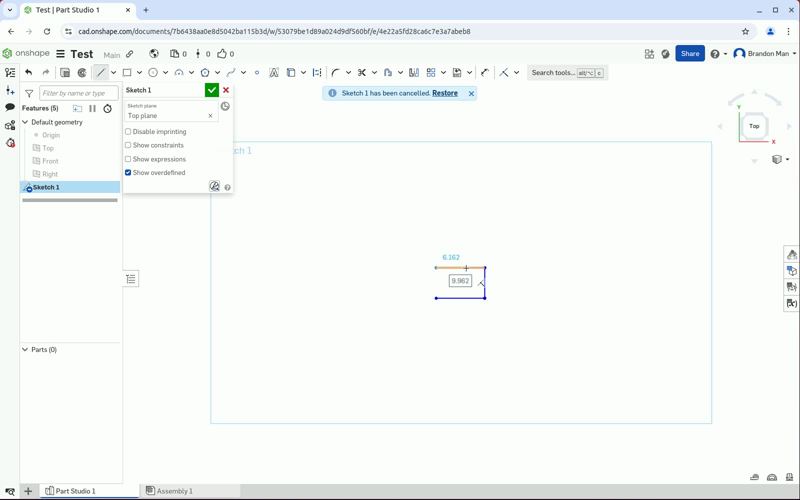
key_down(shift)
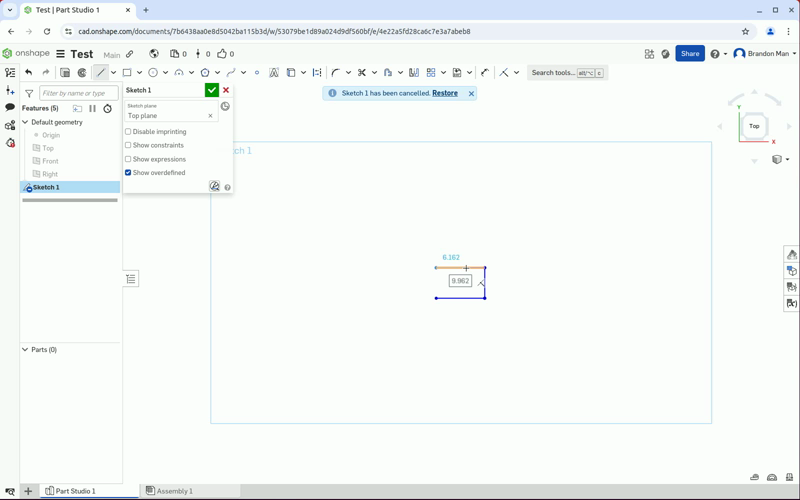
mouse_move(436, 298)
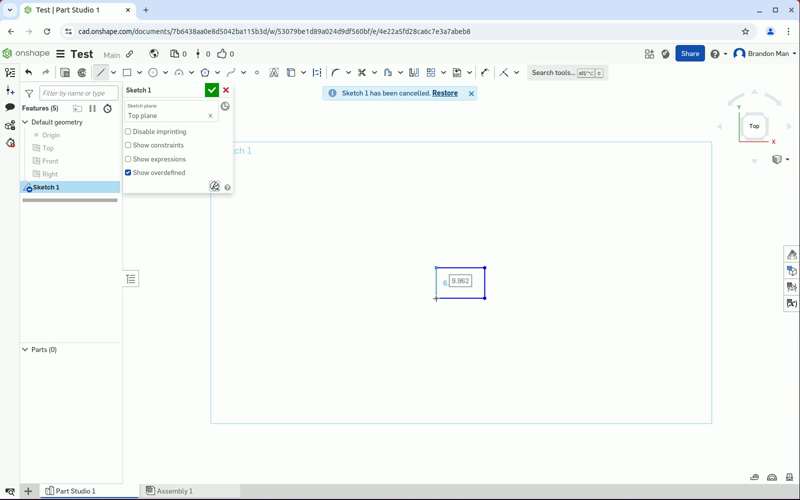
key_up(shift)
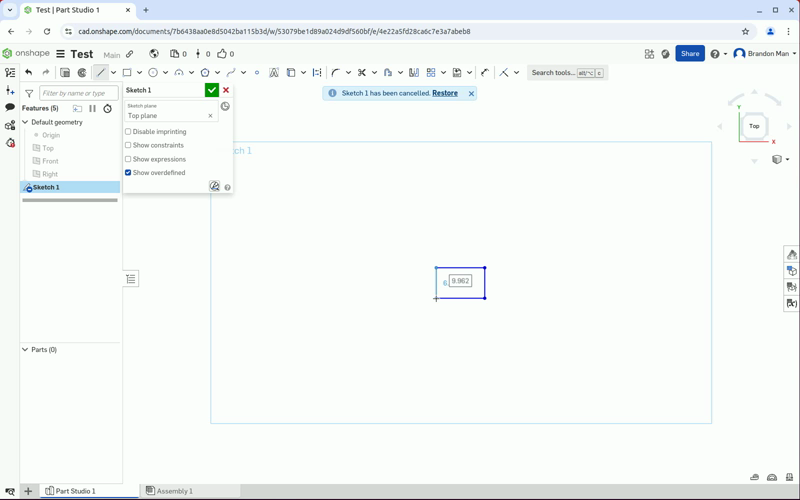
click(436, 298)
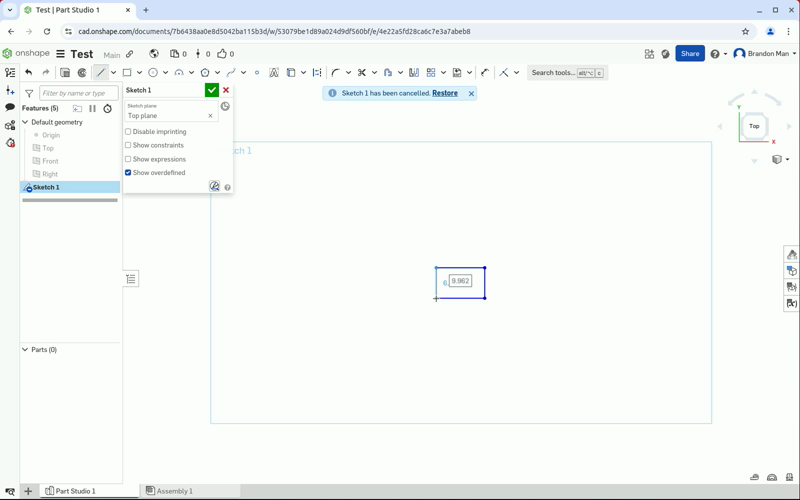
key(esc)
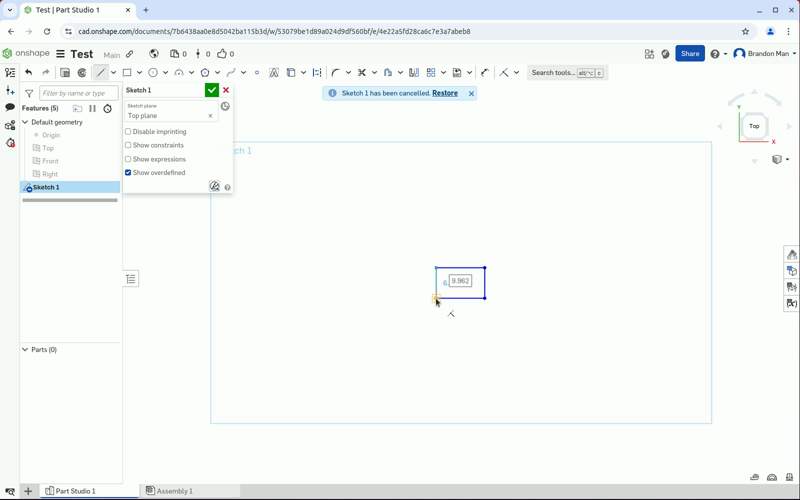
mouse_move(464, 270)
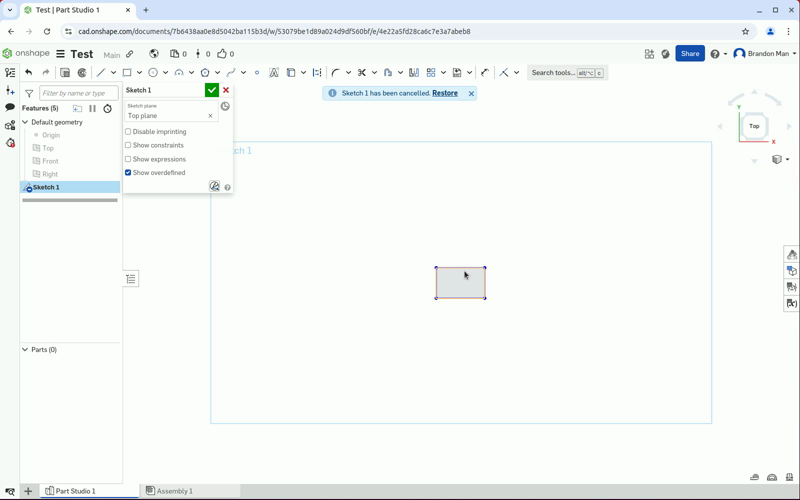
scroll(6)
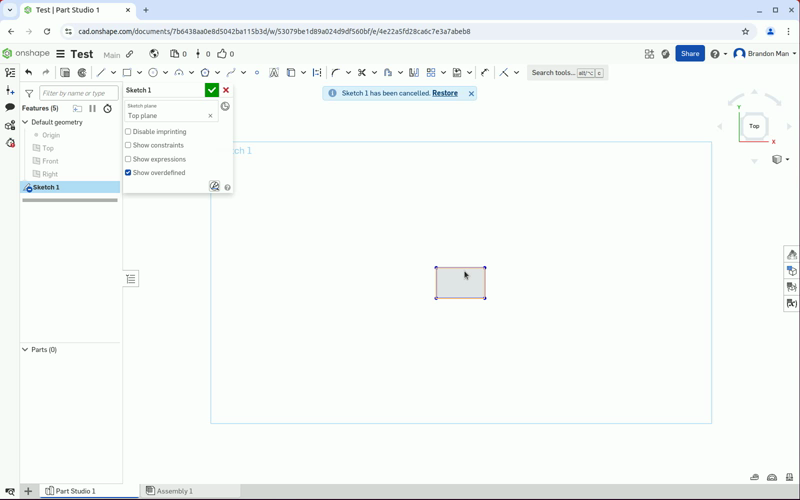
scroll(6)
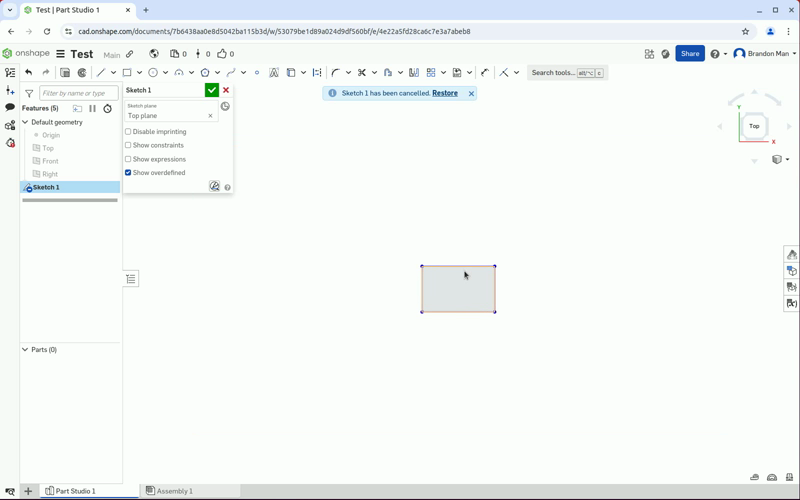
scroll(6)
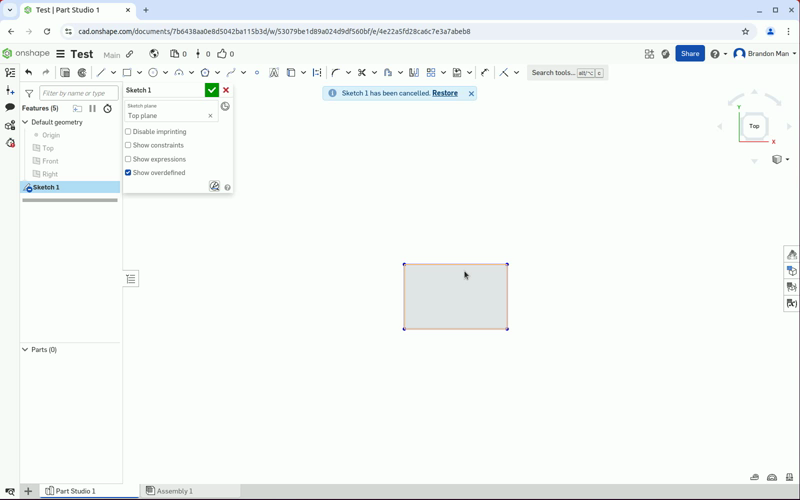
scroll(6)
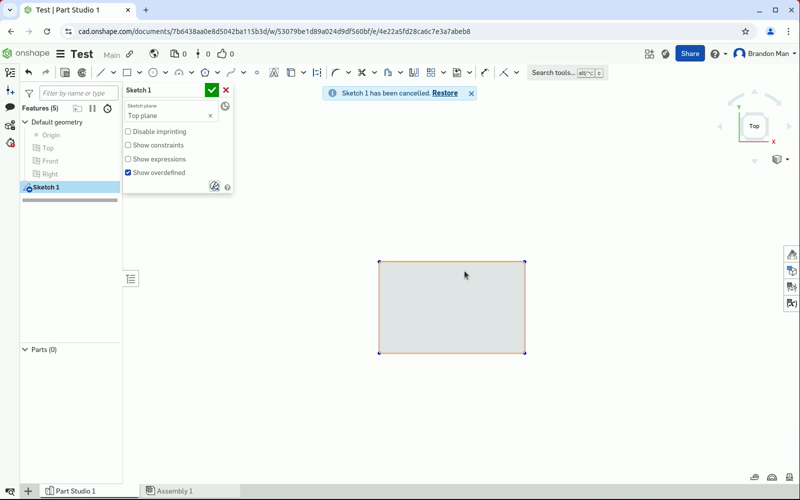
scroll(6)
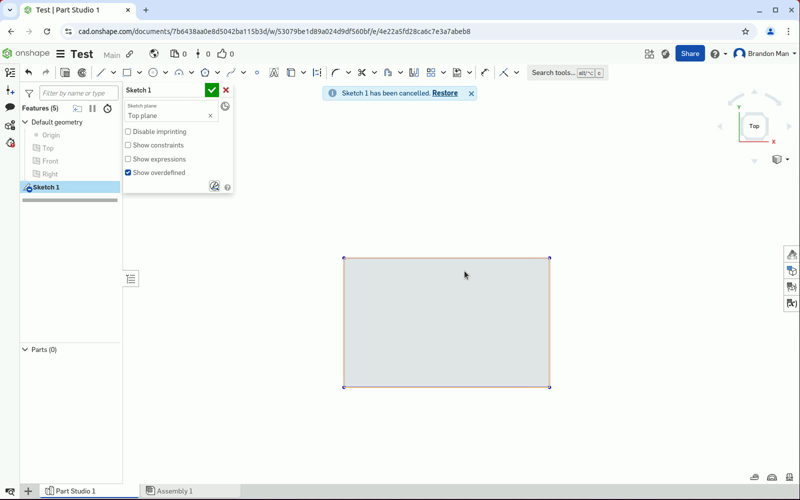
scroll(6)
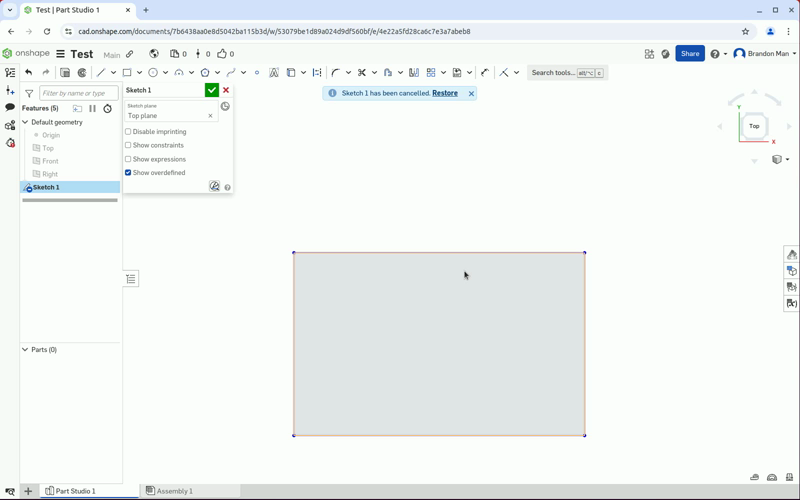
scroll(6)
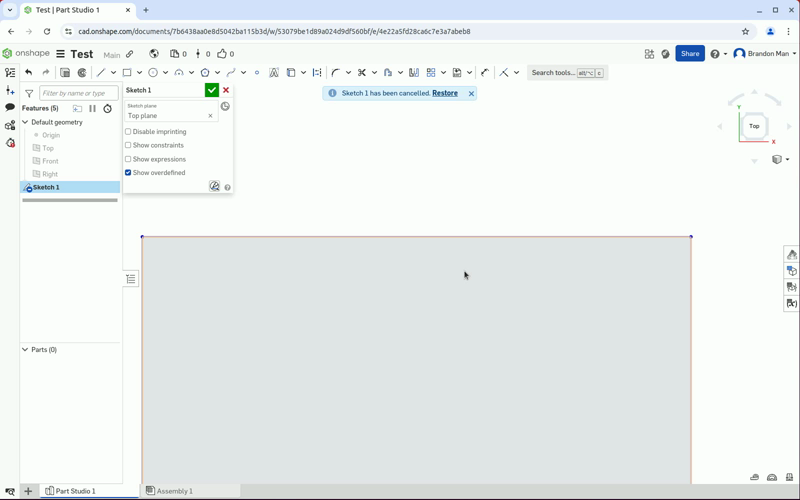
click(464, 270)
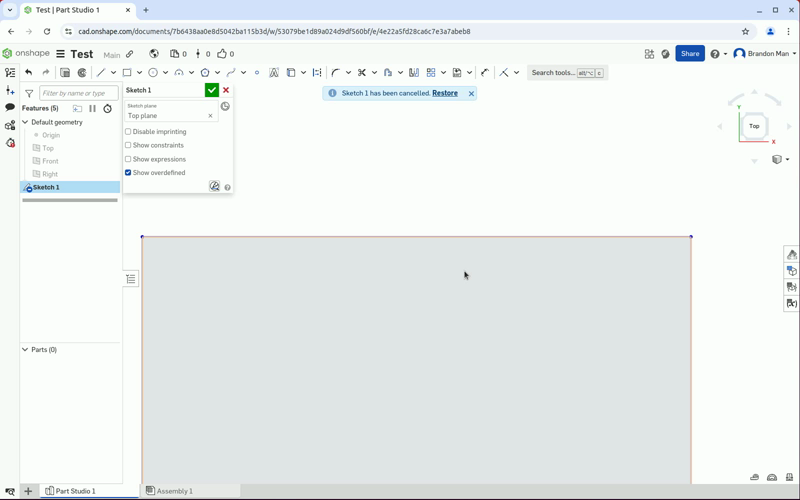
scroll(-6)
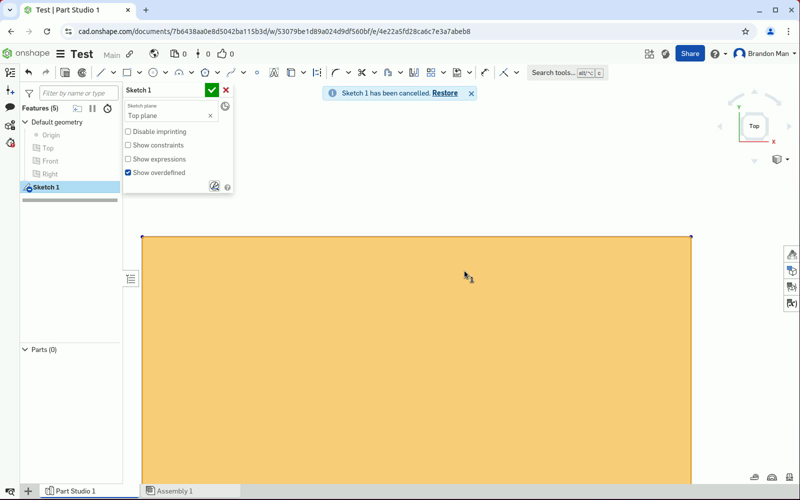
scroll(-6)
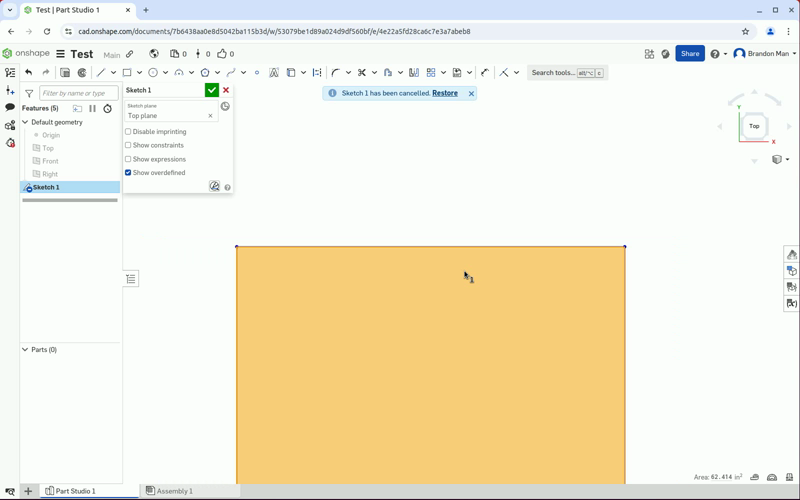
scroll(-6)
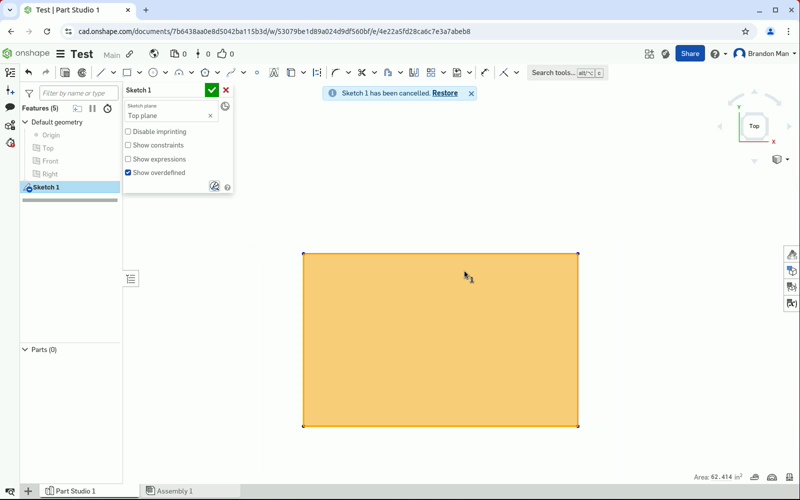
scroll(-6)
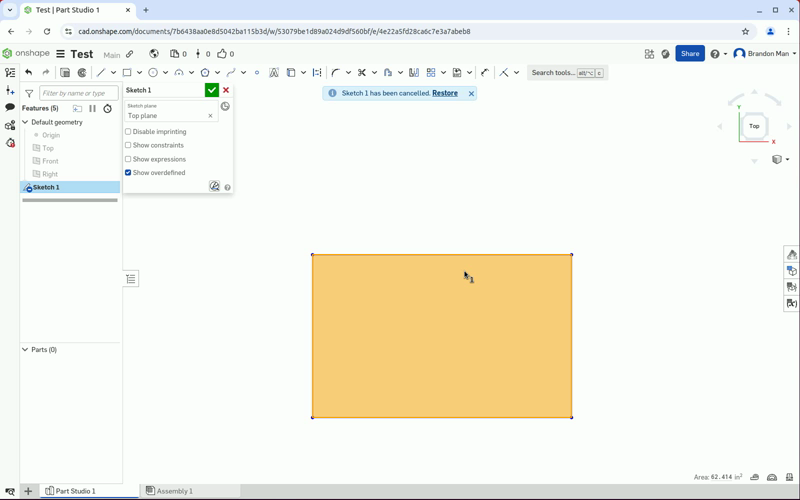
scroll(-6)
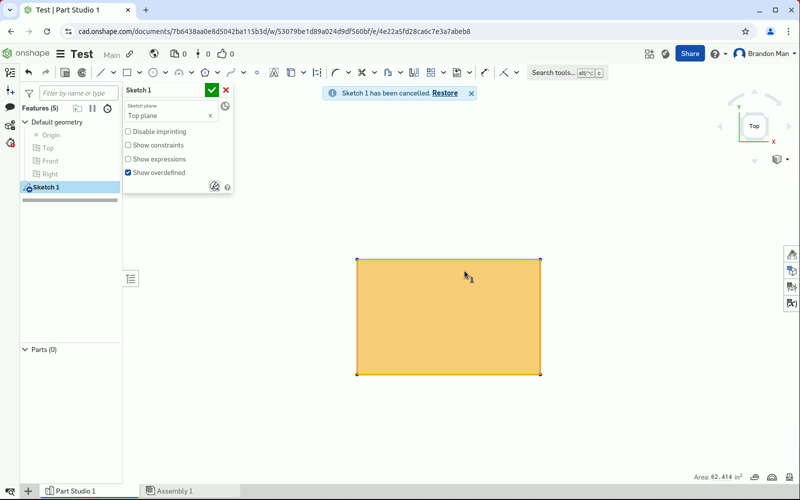
scroll(-6)
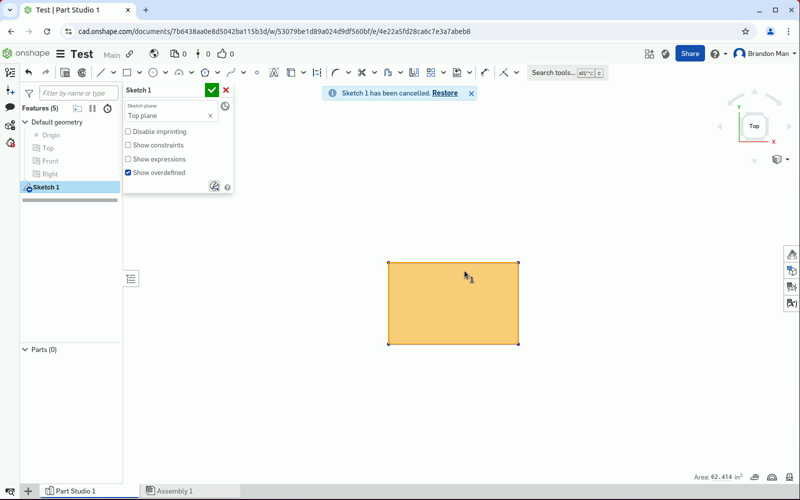
scroll(-6)
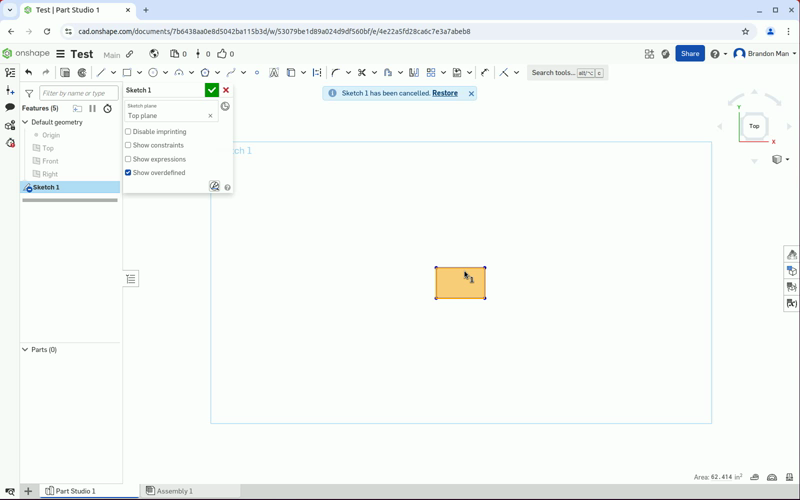
mouse_move(73, 352)
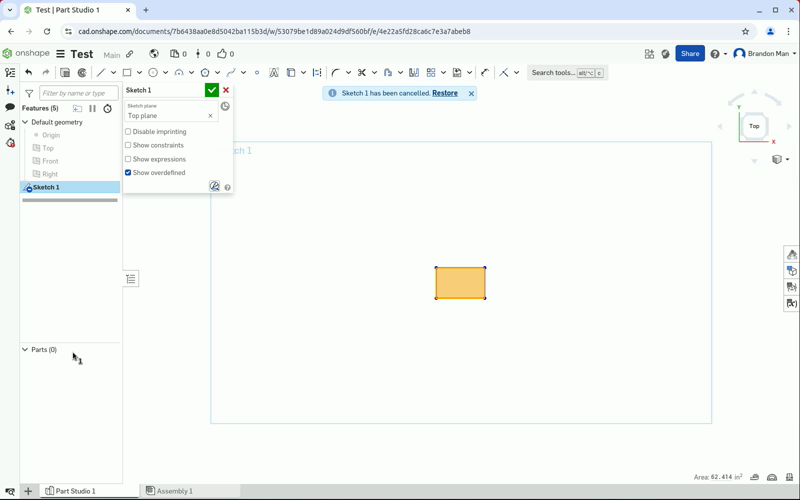
key(shift+y)
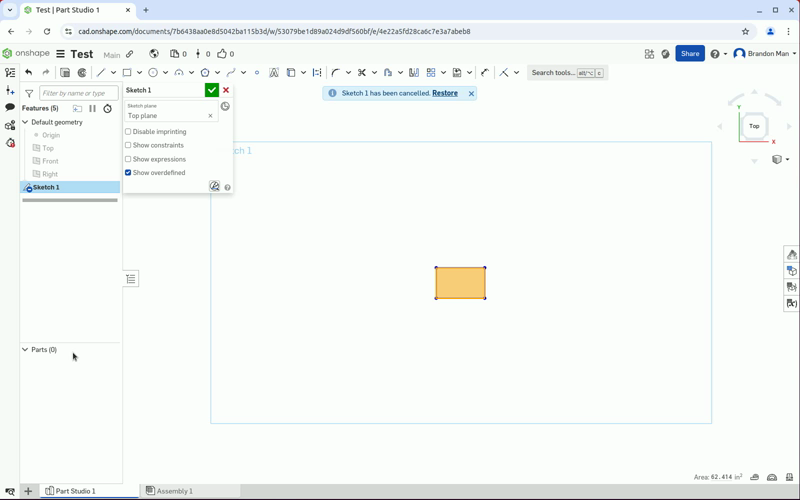
key(shift+e)
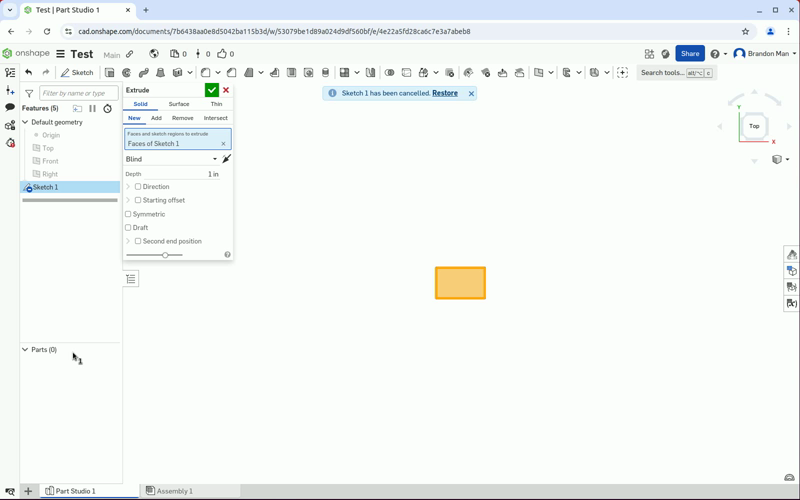
mouse_move(143, 106)
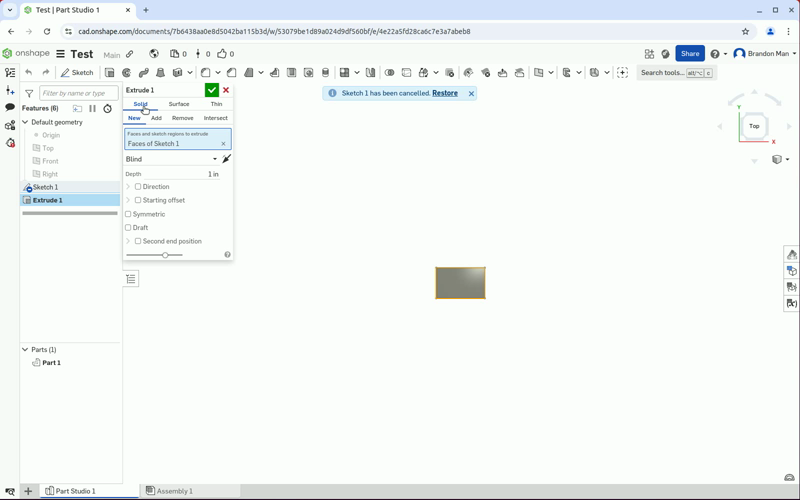
click(143, 106)
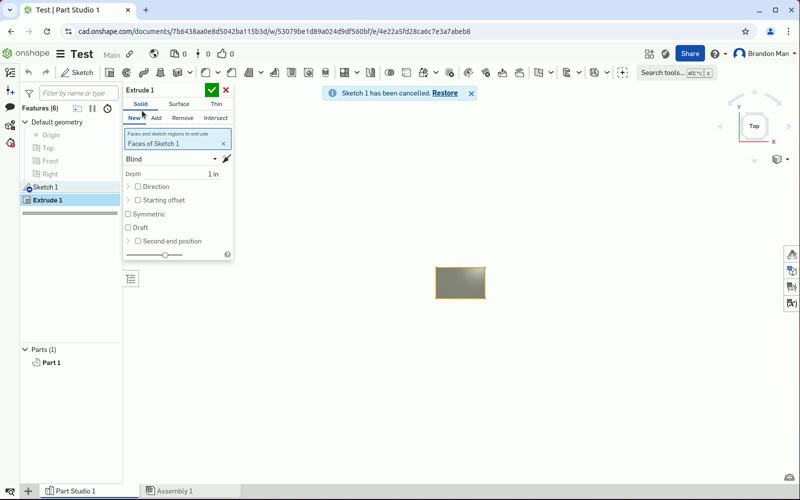
mouse_move(137, 120)
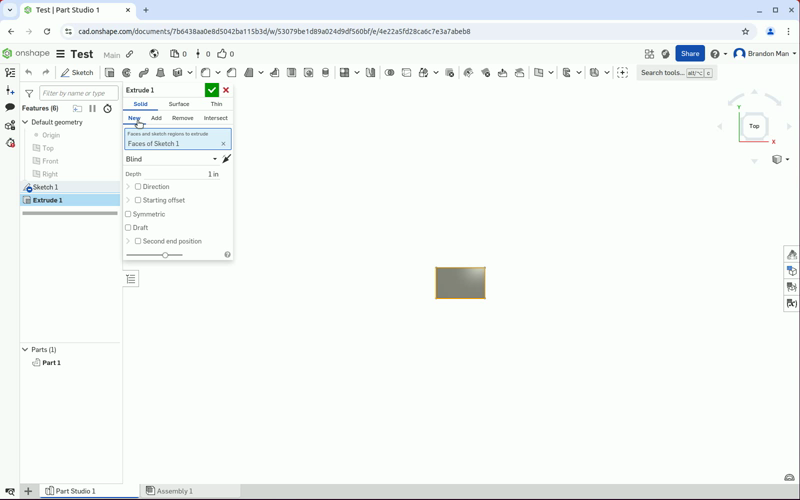
click(137, 120)
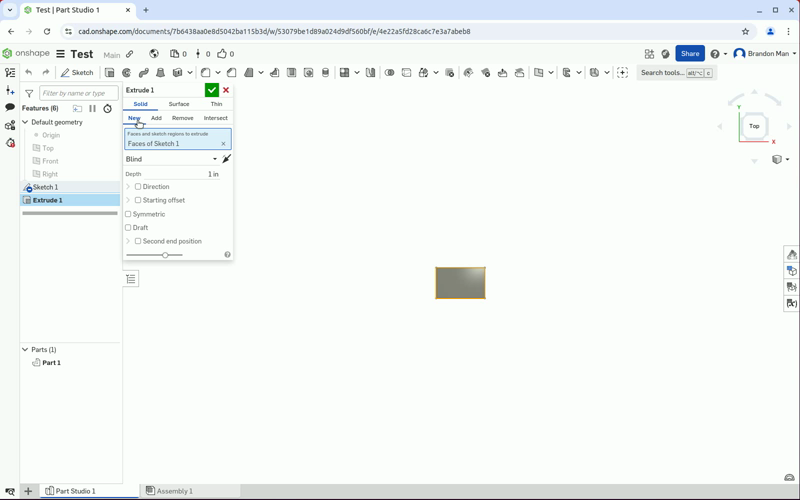
key(tab, 4)
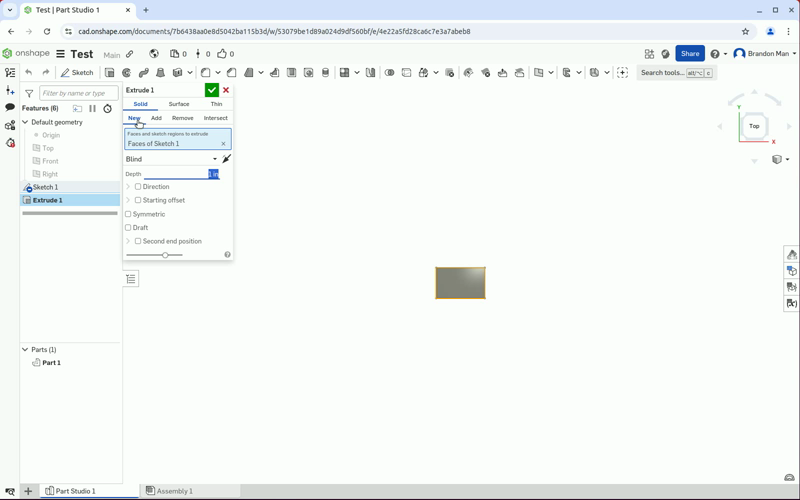
text(1.685)
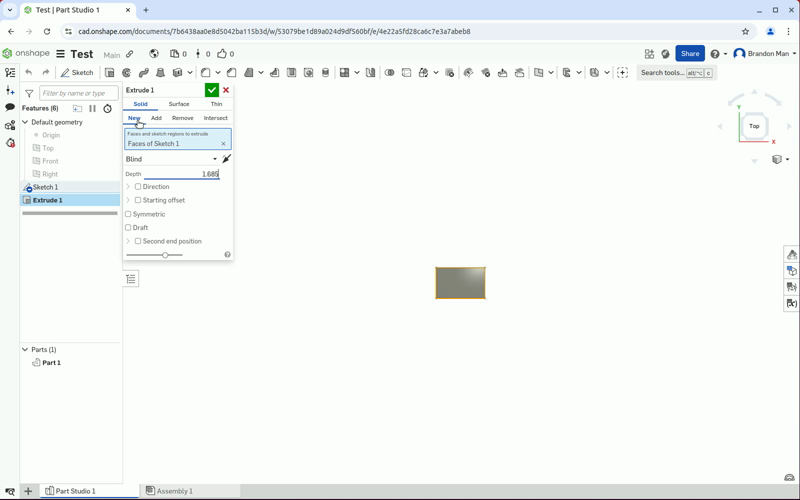
key(enter)
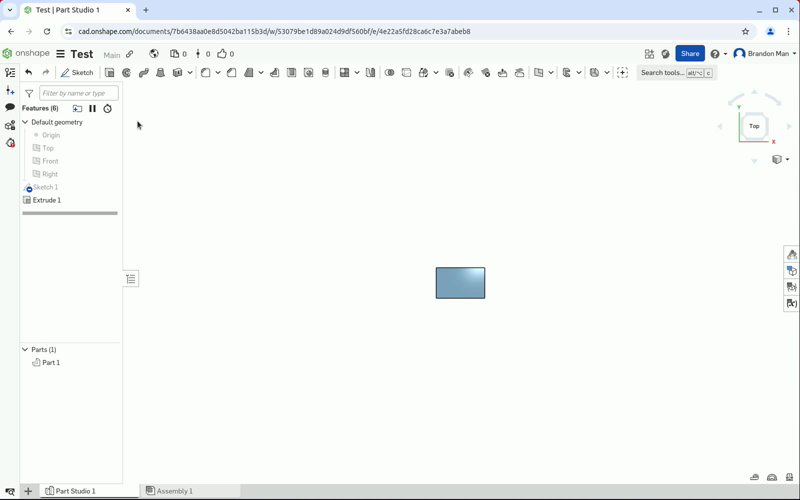
key(shift+h)
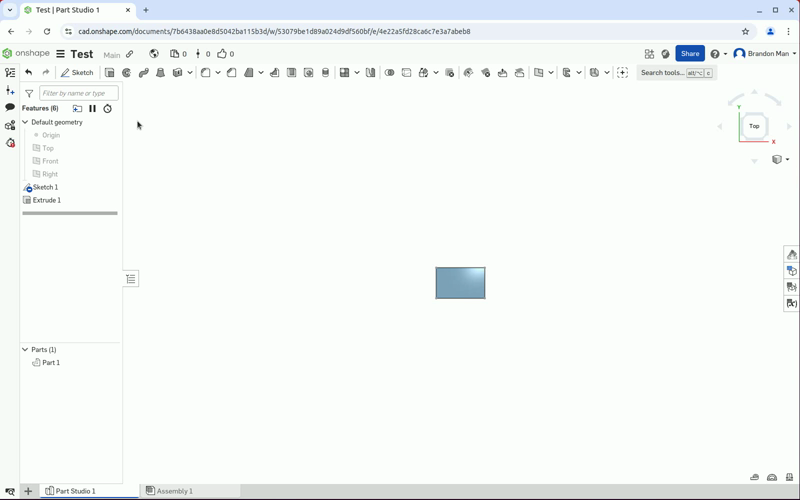
key(shift+h)
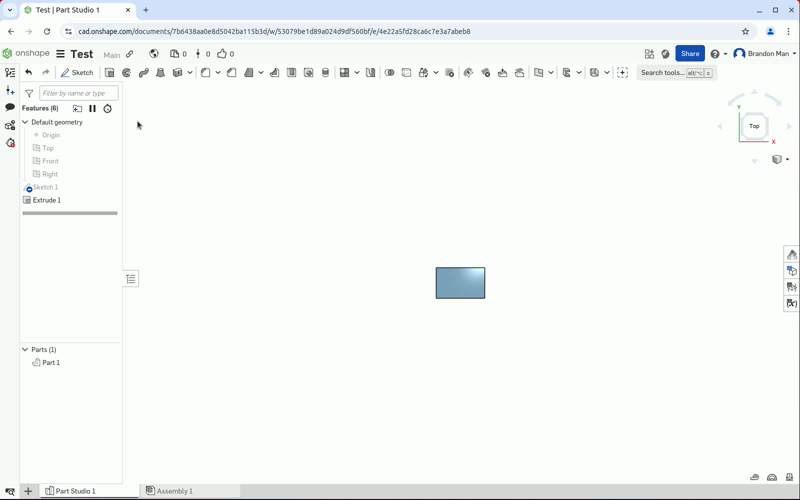
mouse_move(73, 189)
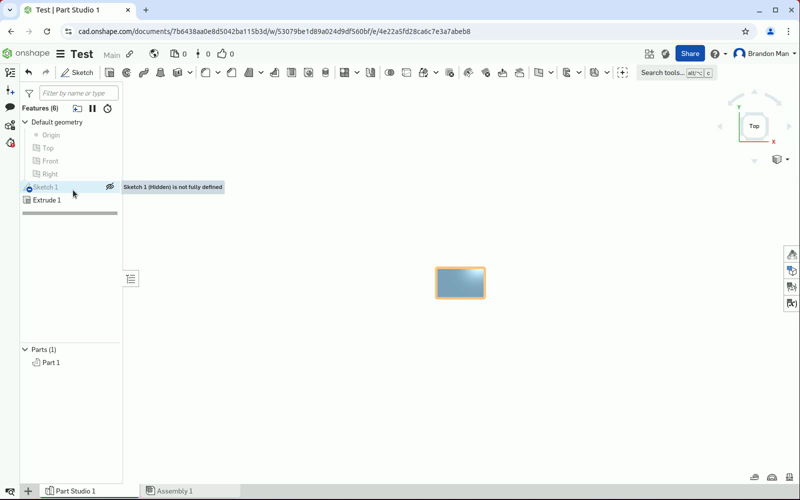
click(73, 189)
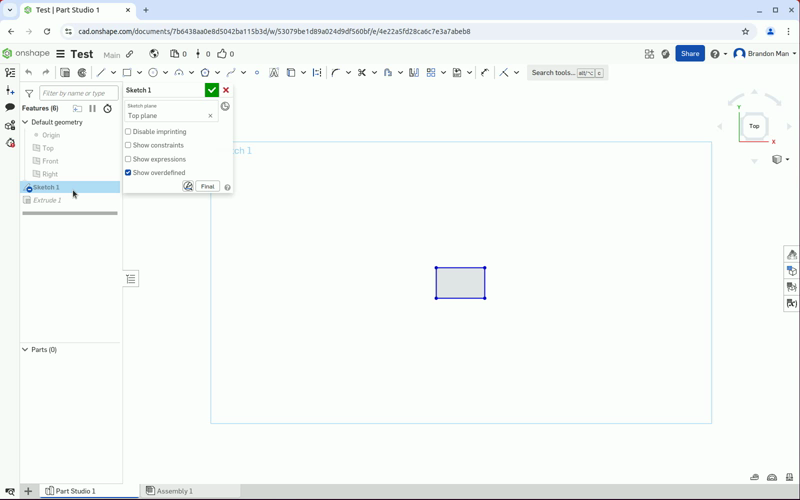
mouse_move(229, 92)
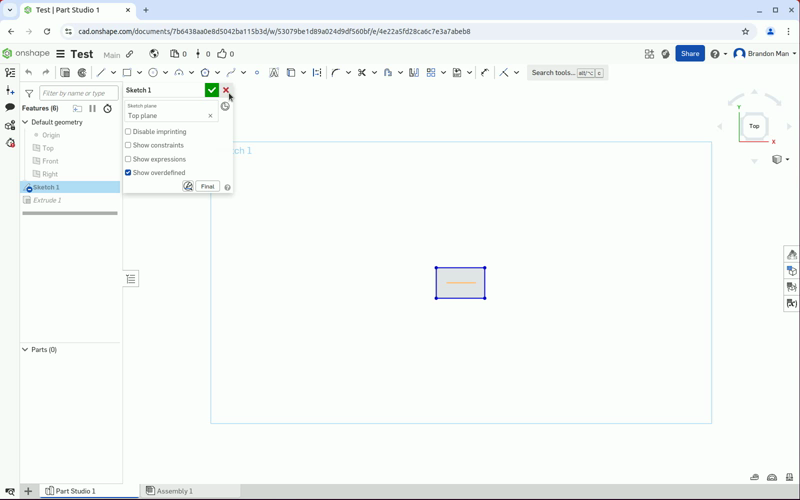
click(229, 92)
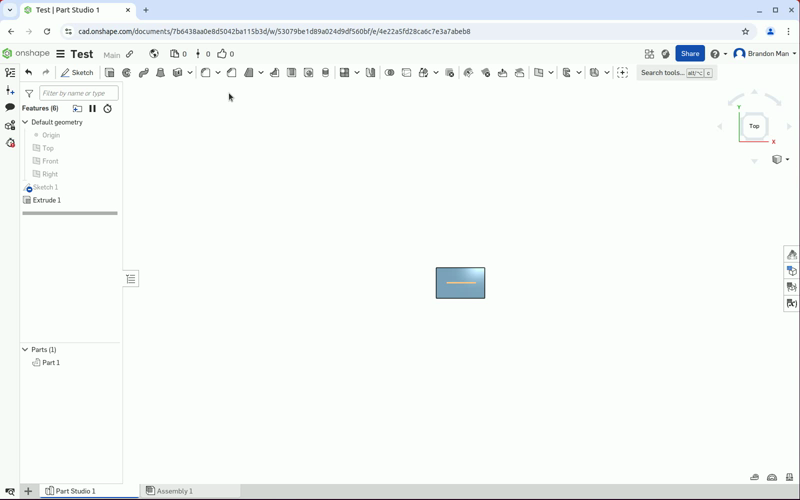
mouse_move(541, 75)
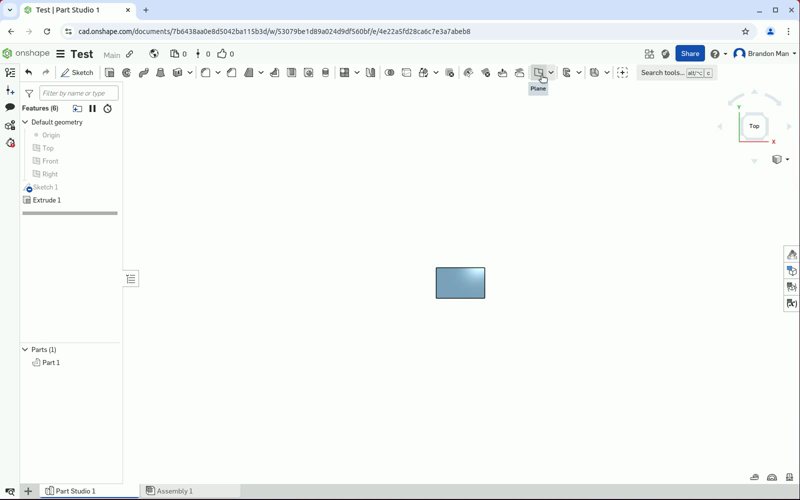
click(541, 75)
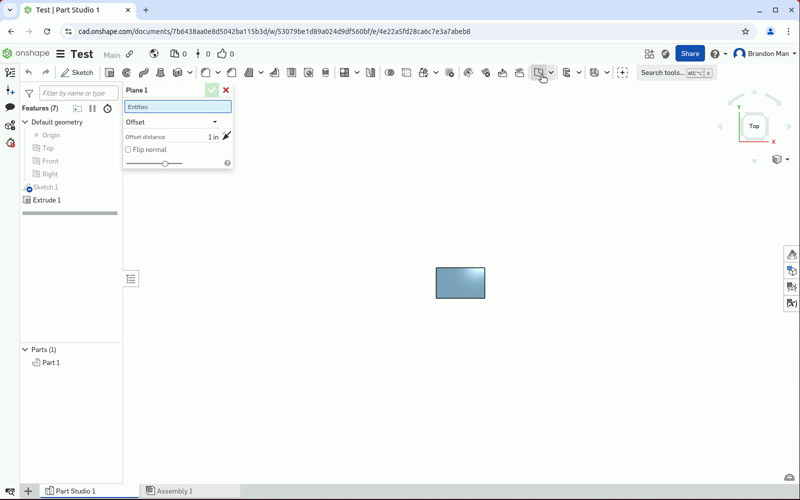
mouse_move(73, 150)
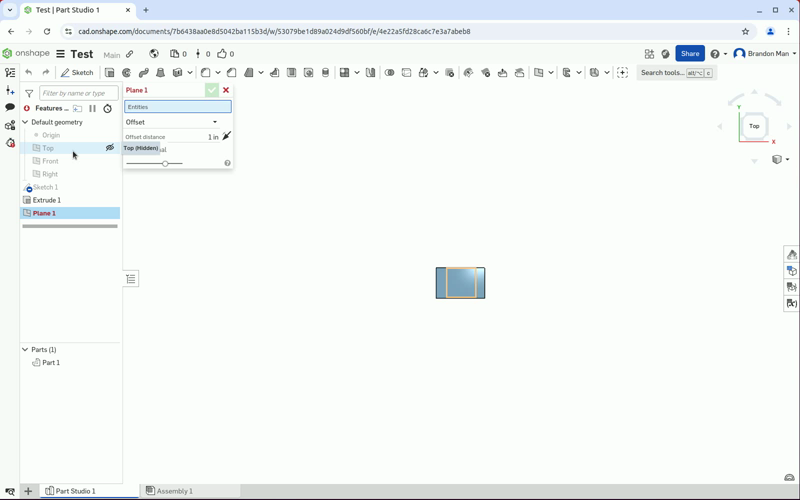
click(73, 150)
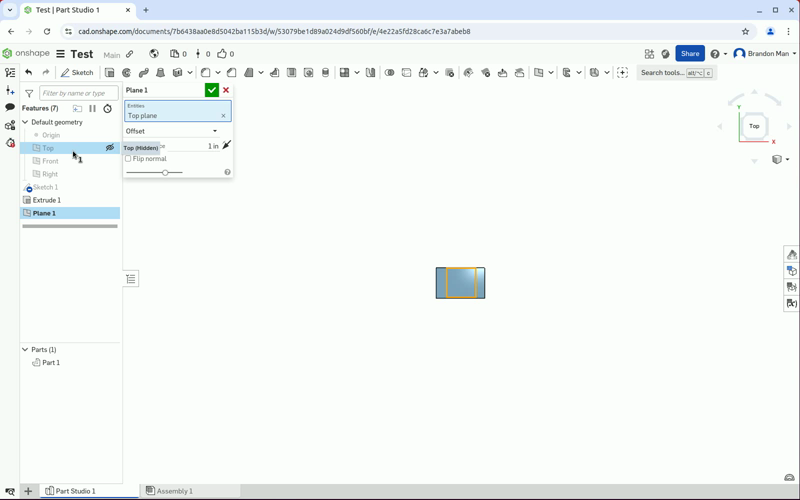
key(tab, 2)
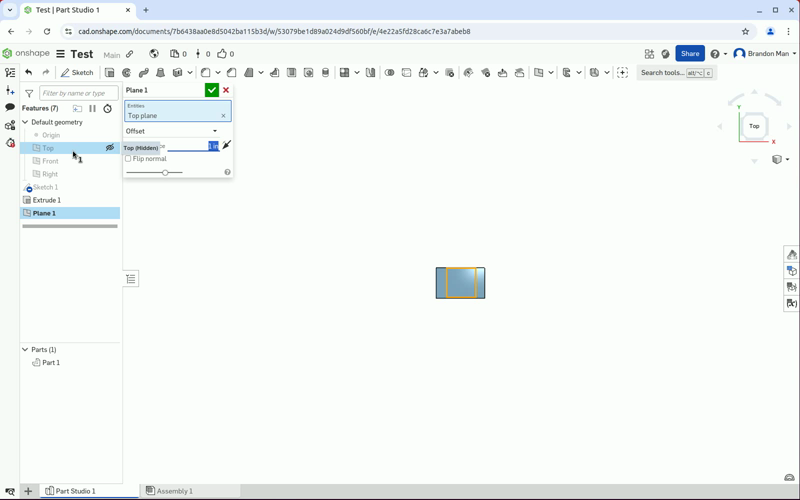
text(1.695)
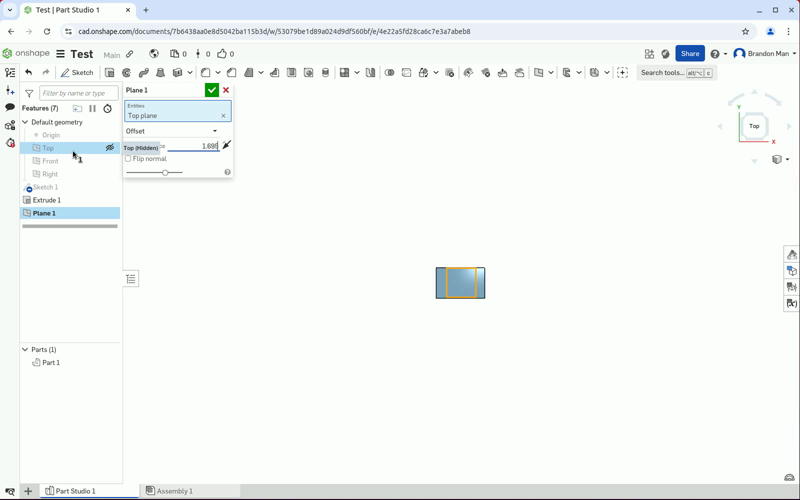
key(enter, 2)
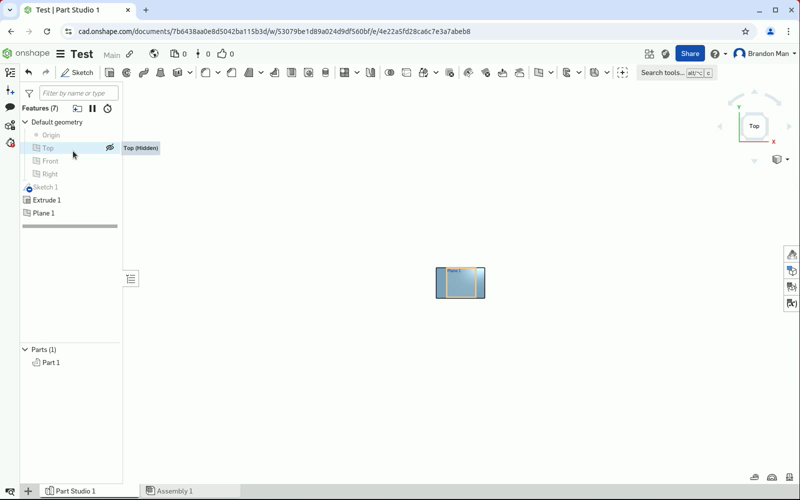
key(shift+s)
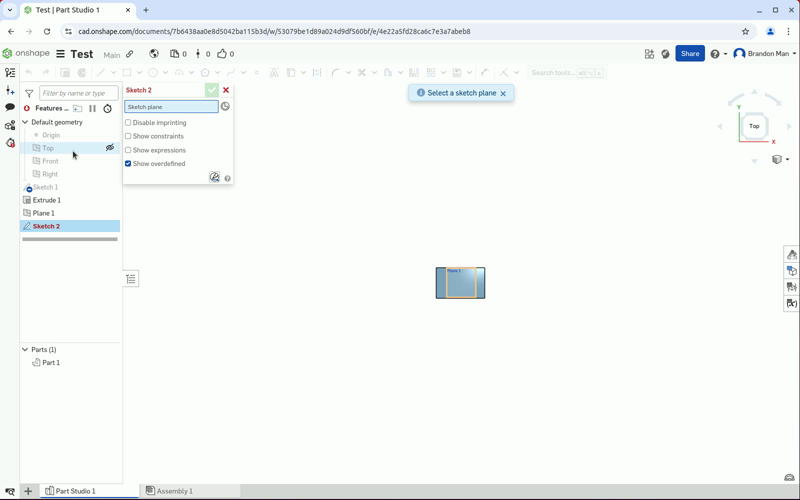
mouse_move(73, 215)
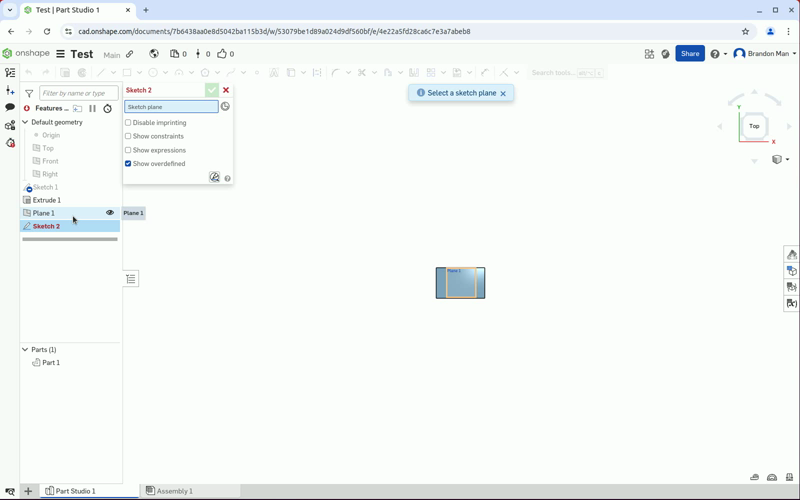
click(73, 215)
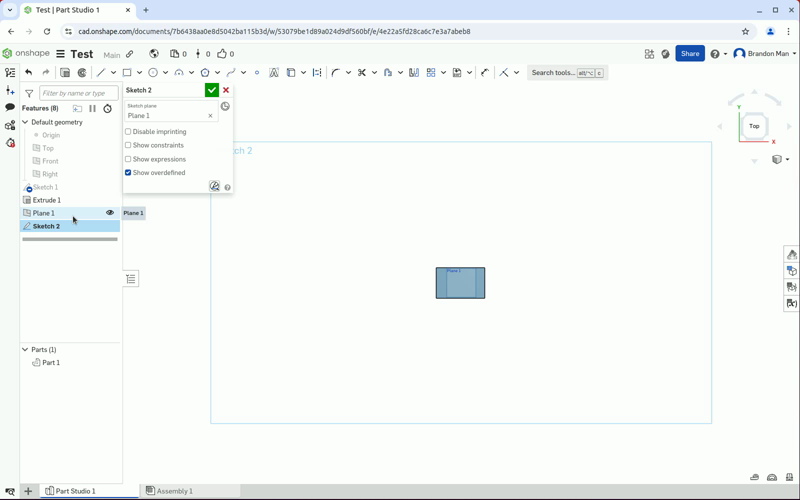
mouse_move(73, 352)
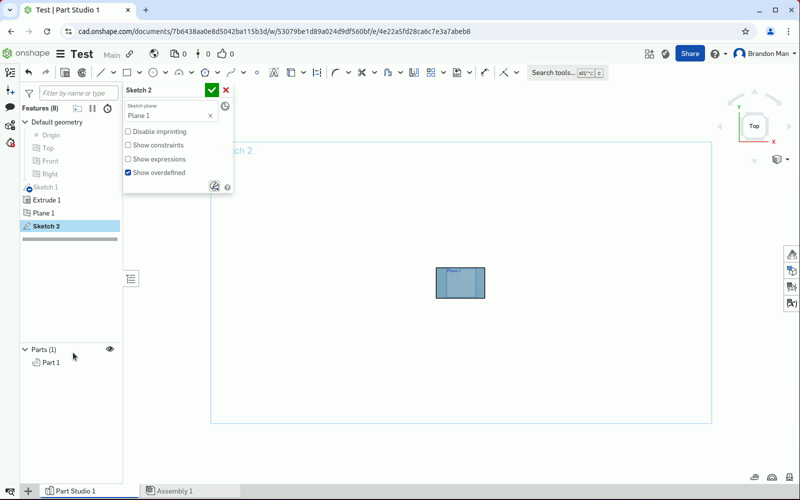
key(y)
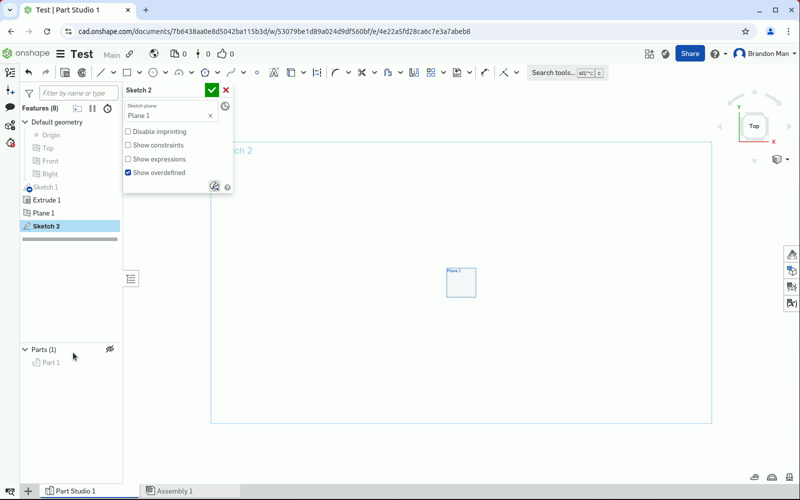
key(l)
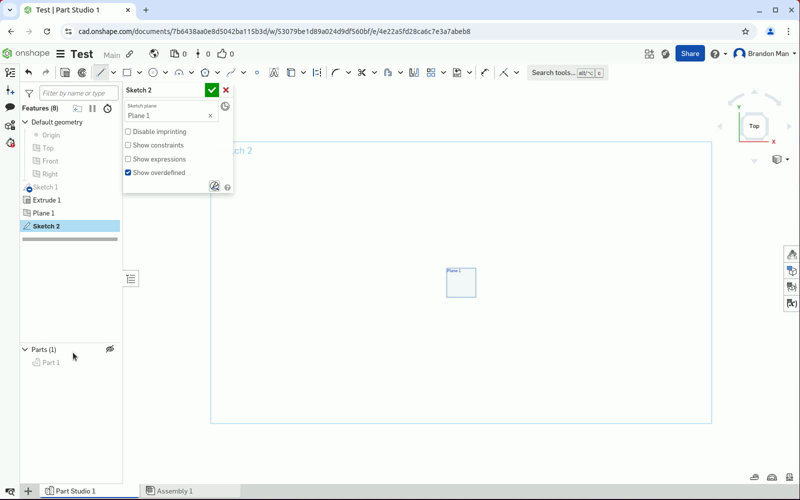
key_down(shift)
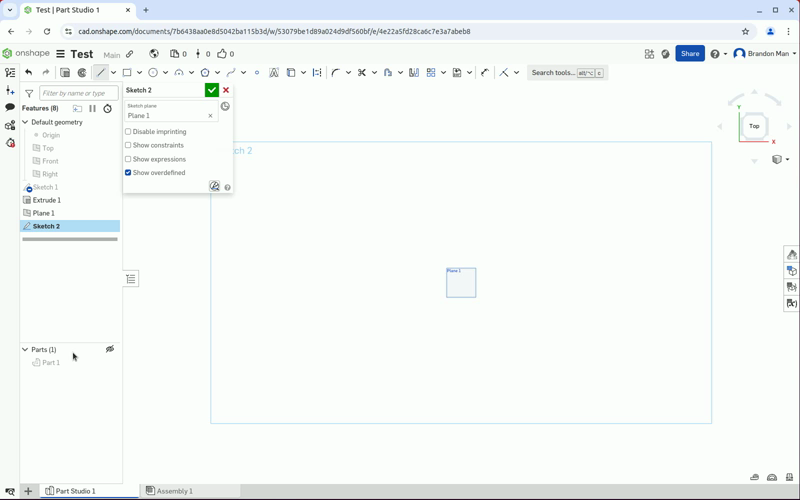
mouse_move(445, 288)
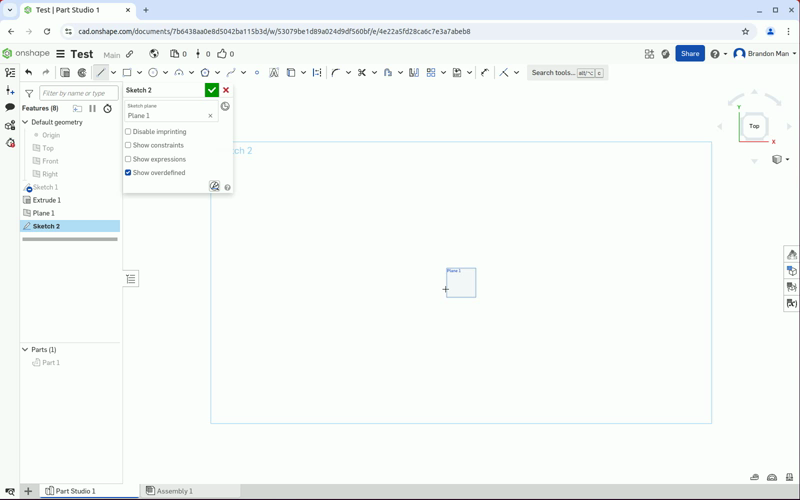
click(445, 288)
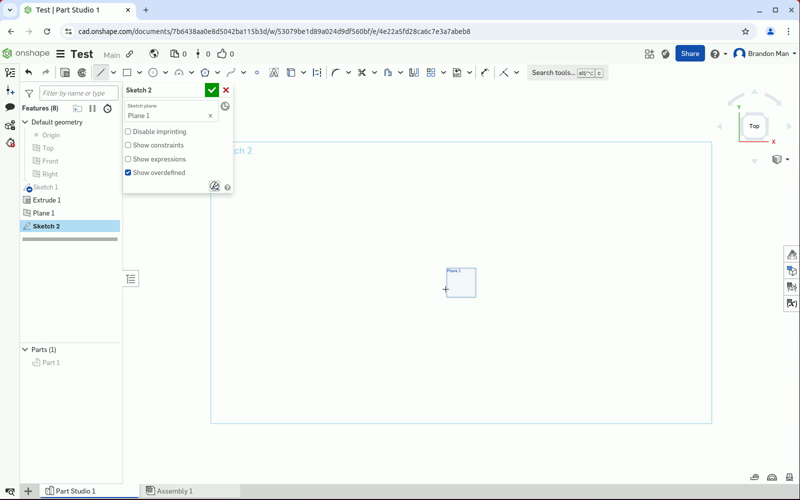
key_up(shift)
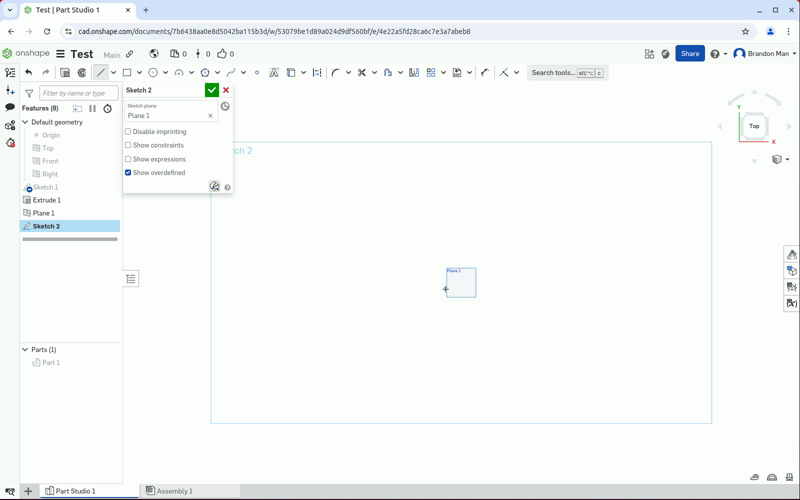
key_down(shift)
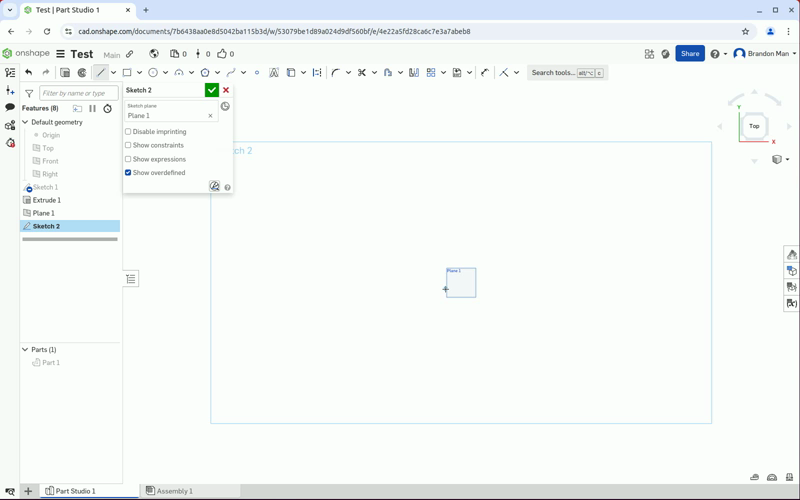
mouse_move(475, 288)
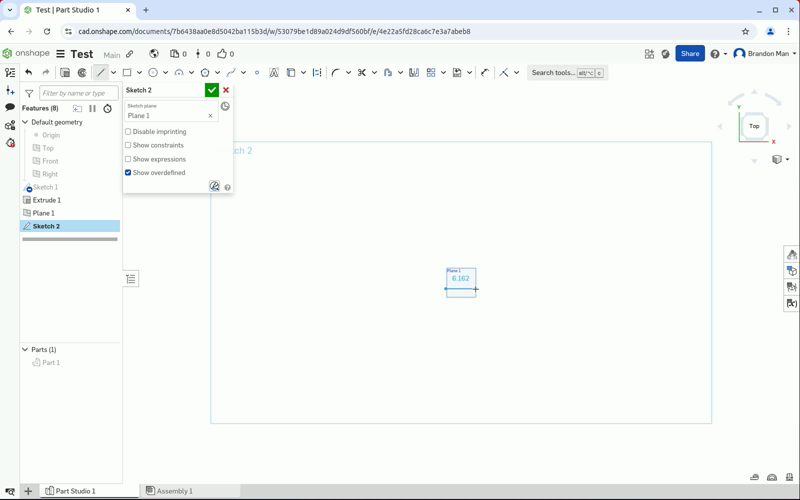
mouse_move(475, 288)
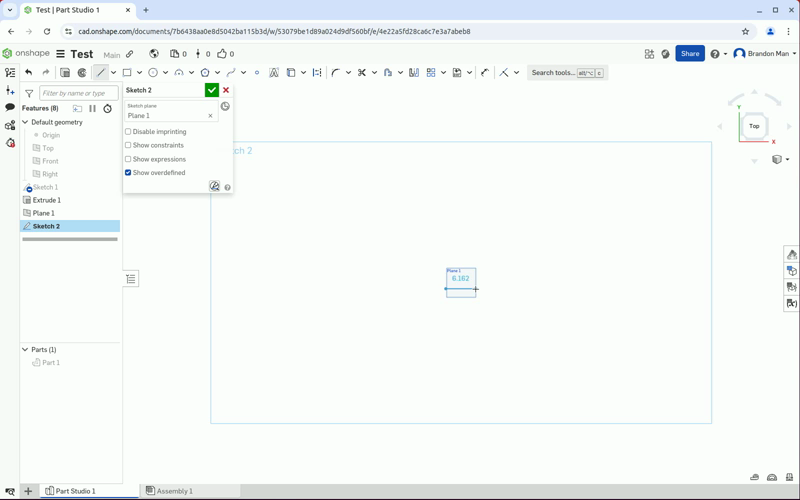
click(475, 288)
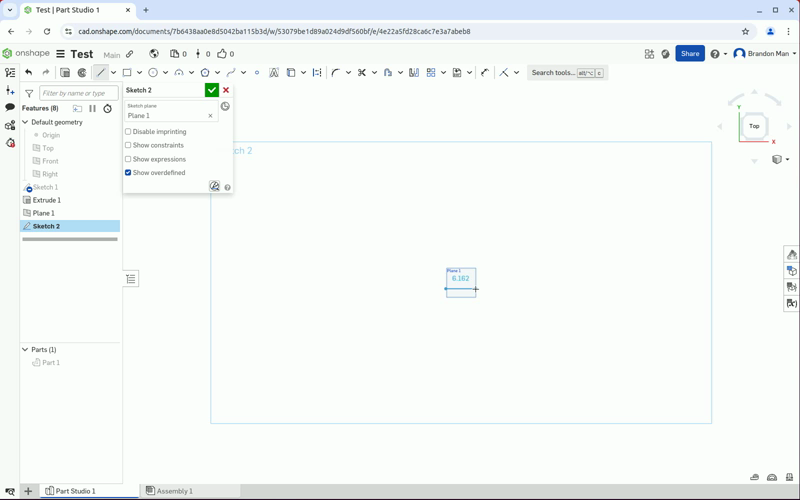
key_up(shift)
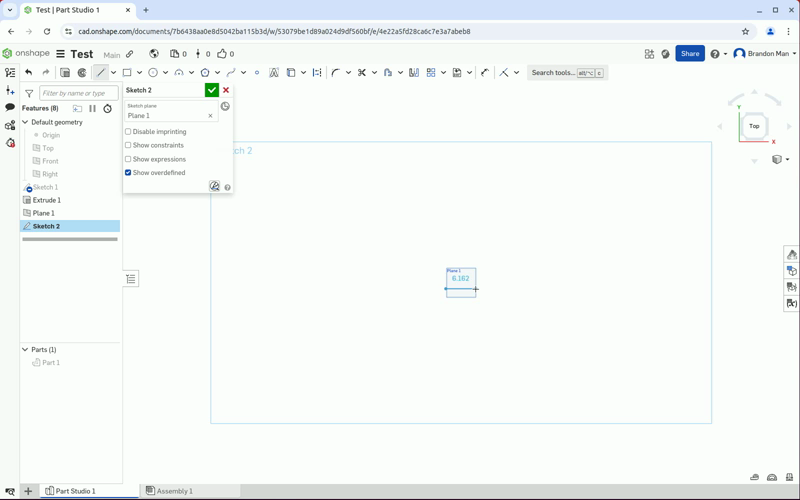
key_down(shift)
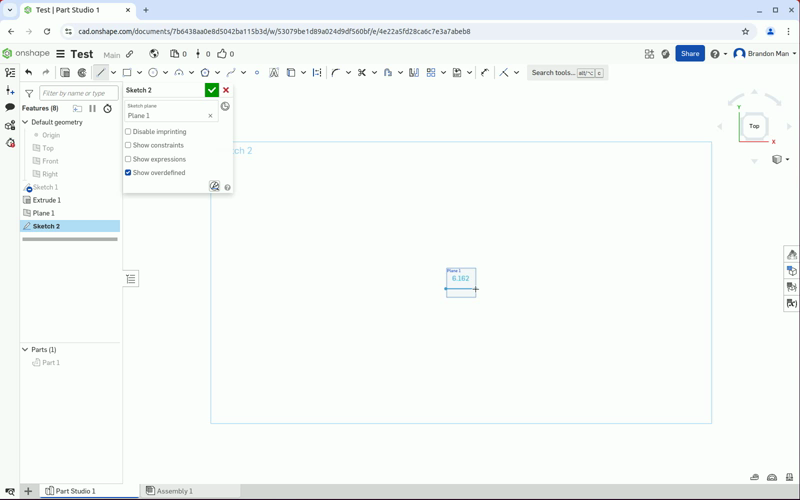
mouse_move(505, 288)
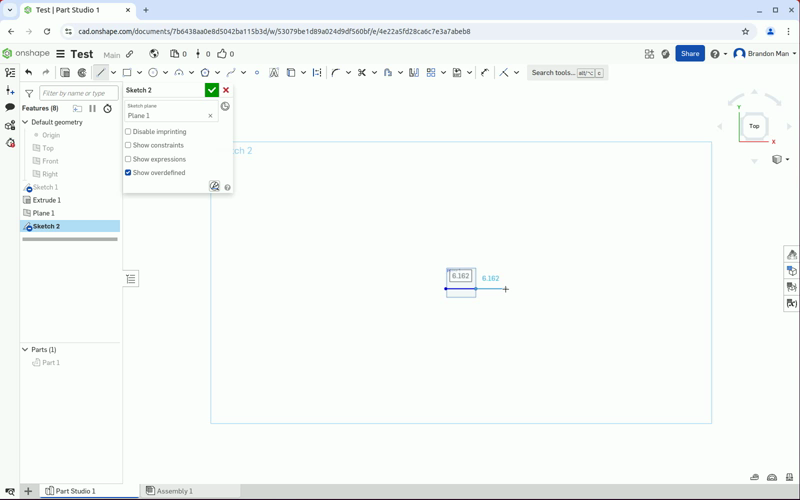
mouse_move(475, 277)
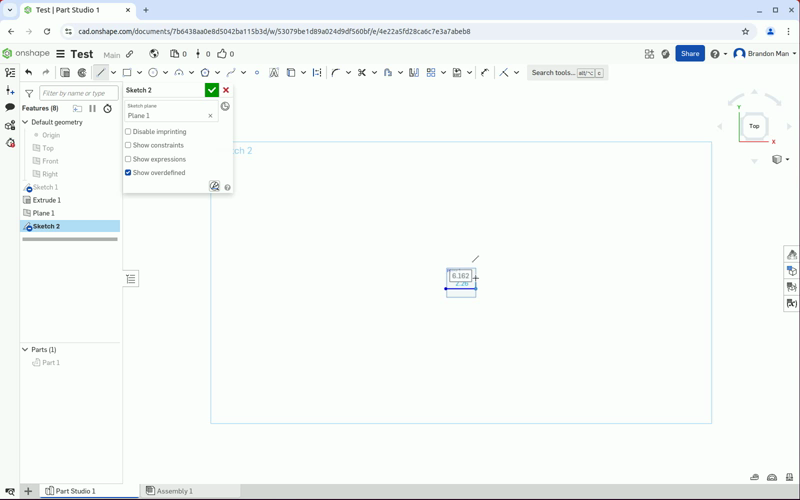
click(475, 277)
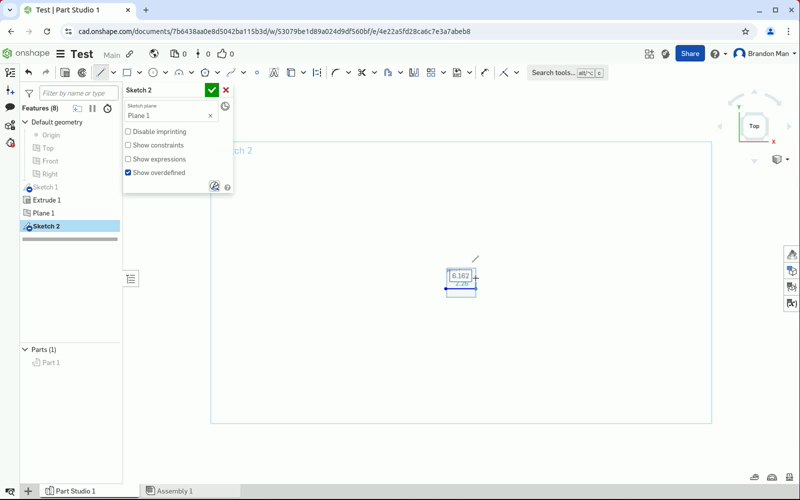
key_up(shift)
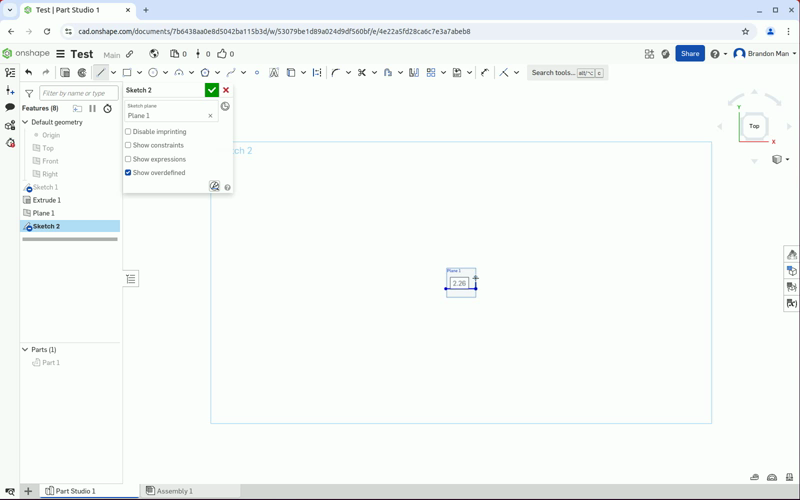
key_down(shift)
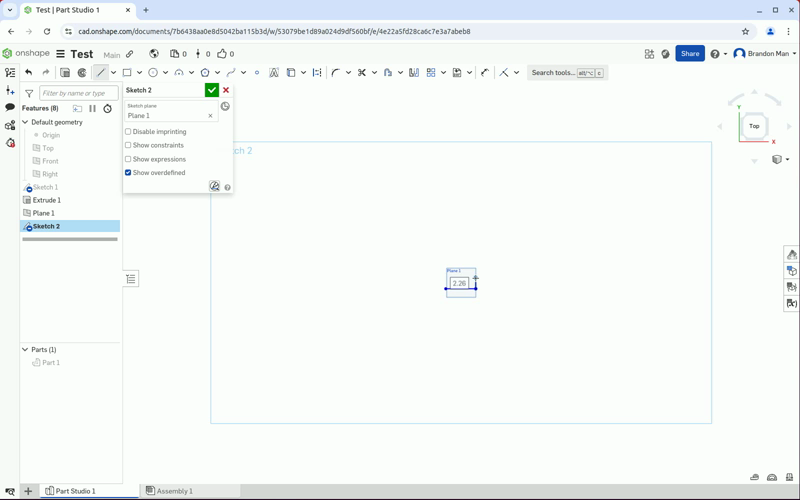
mouse_move(505, 277)
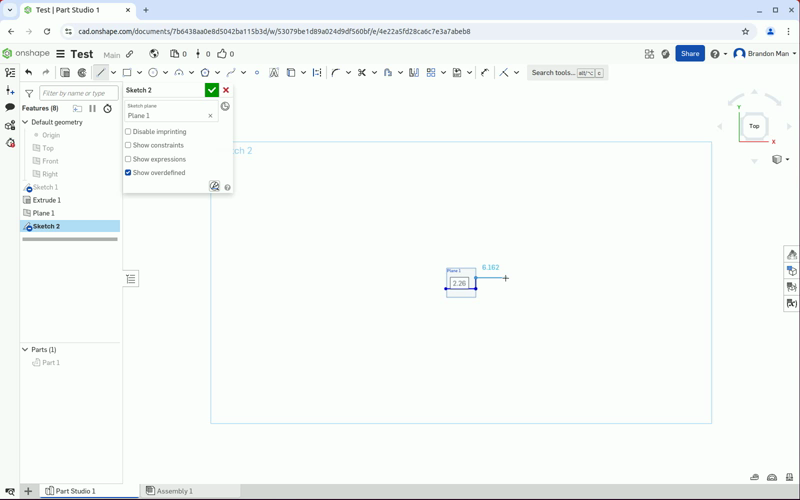
mouse_move(445, 277)
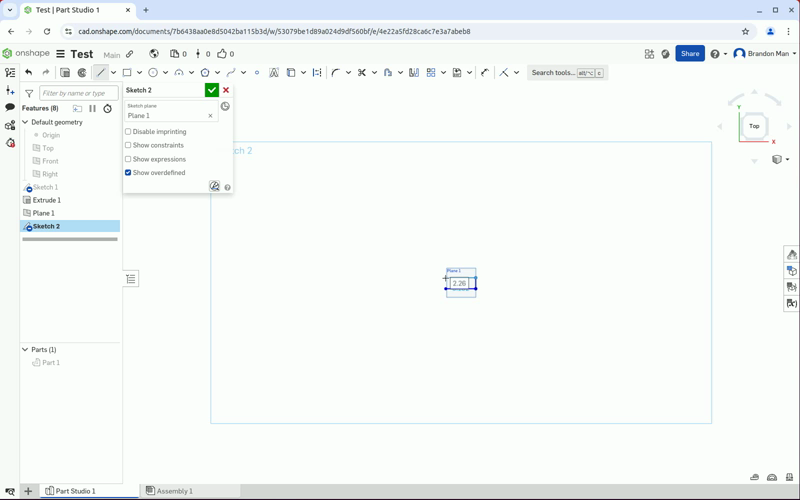
click(445, 277)
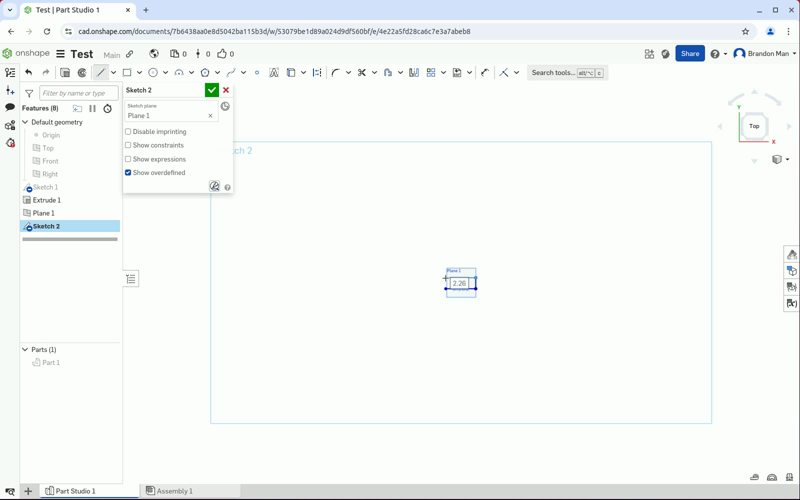
key_up(shift)
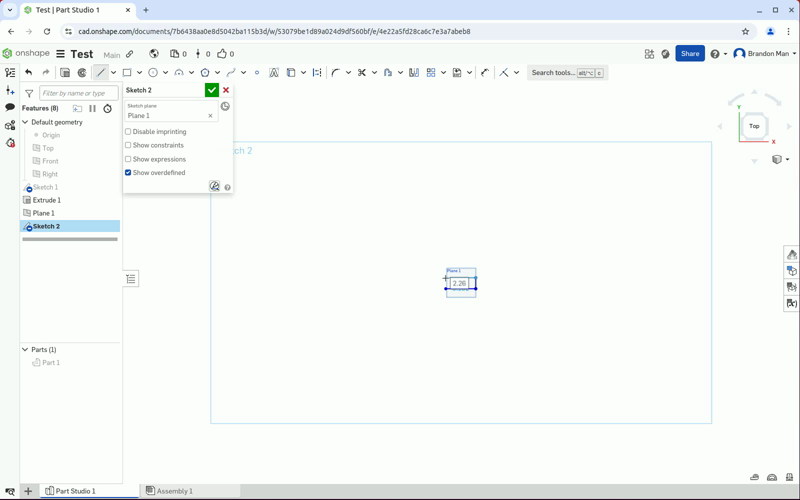
mouse_move(475, 277)
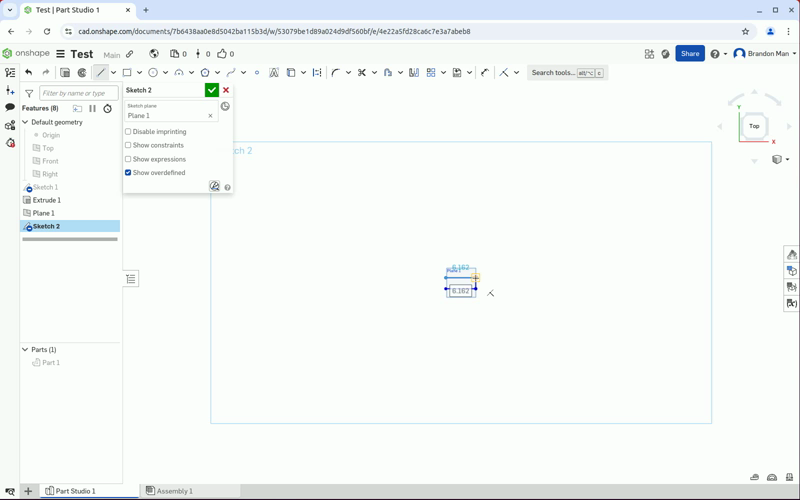
key_down(shift)
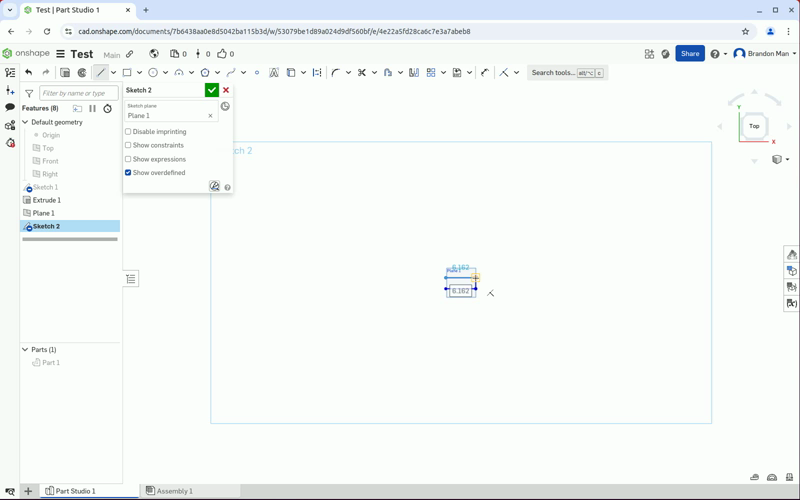
mouse_move(445, 288)
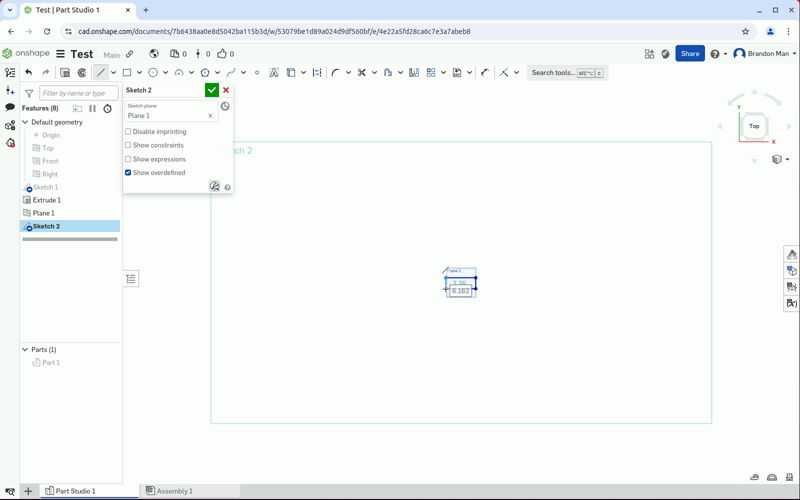
key_up(shift)
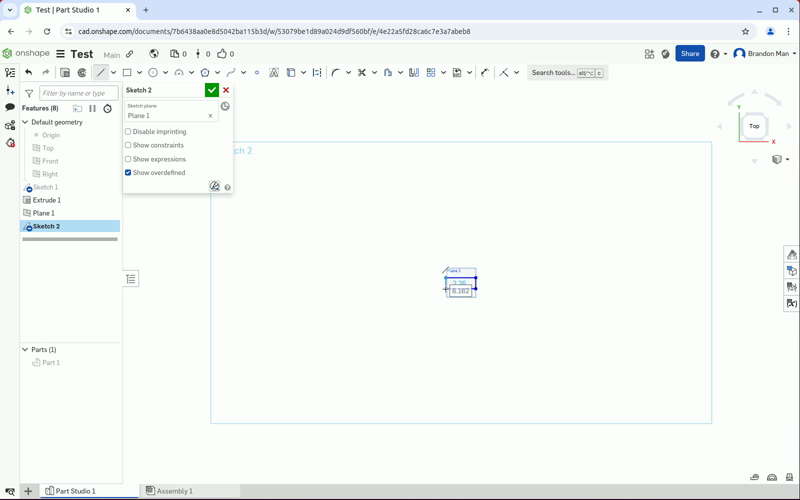
click(445, 288)
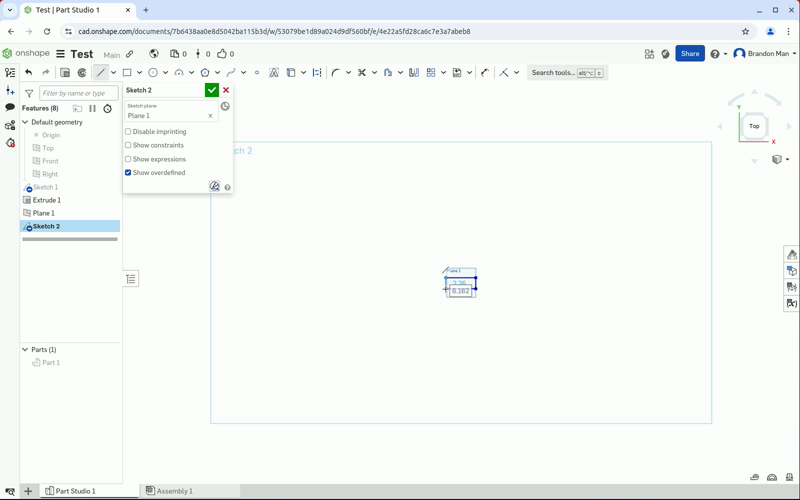
key(esc)
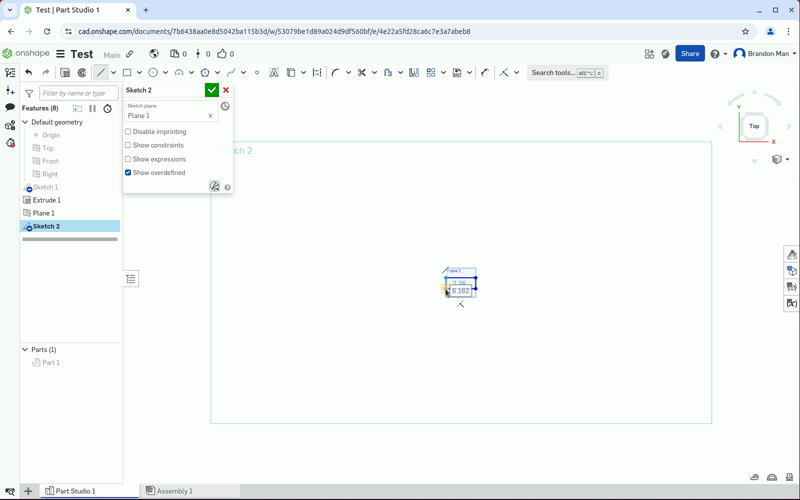
mouse_move(470, 279)
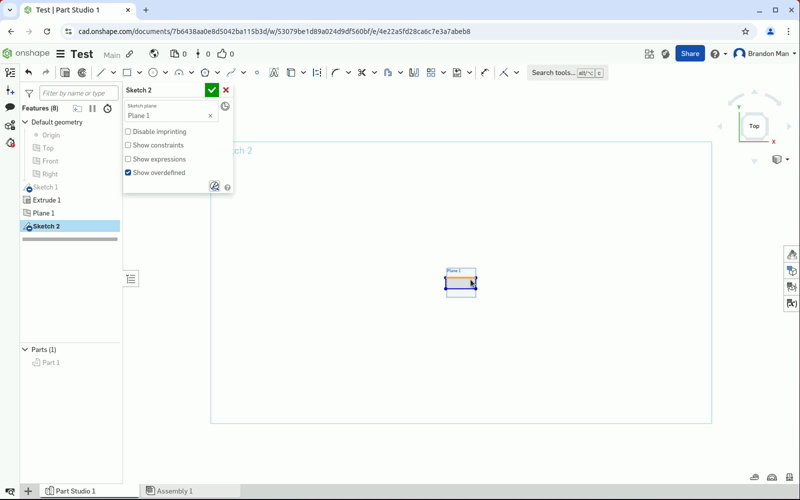
scroll(6)
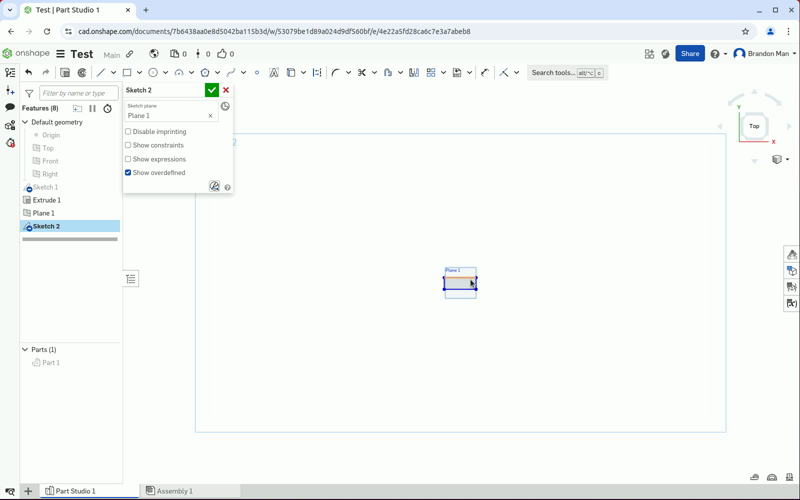
scroll(6)
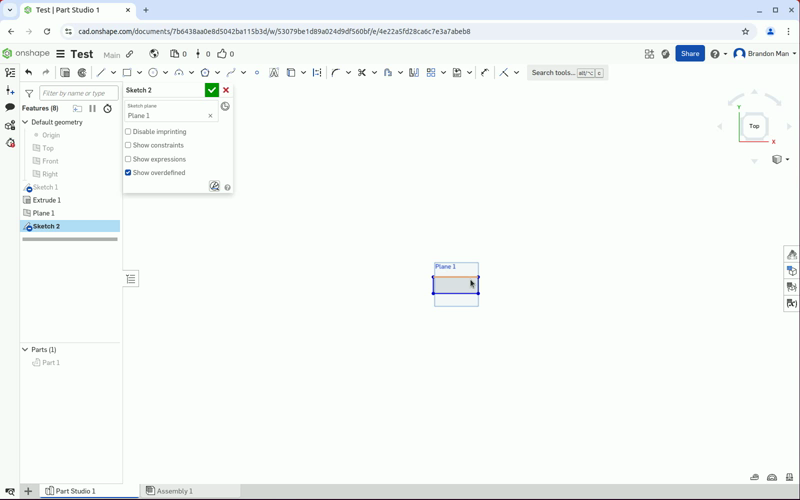
scroll(6)
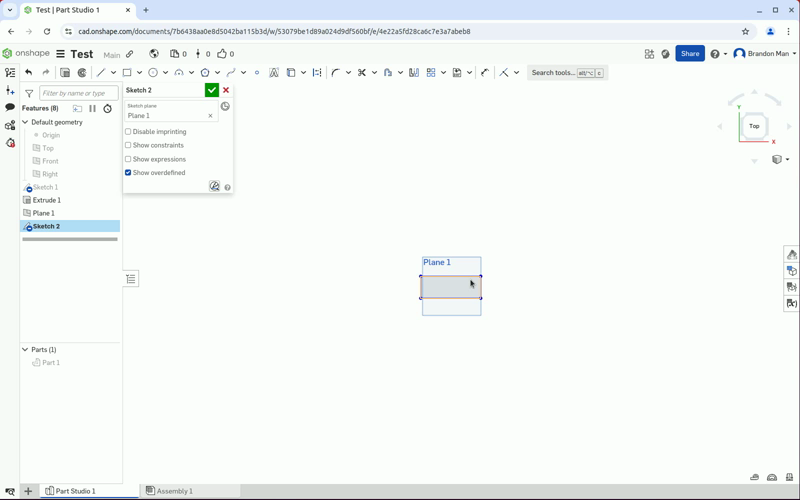
scroll(6)
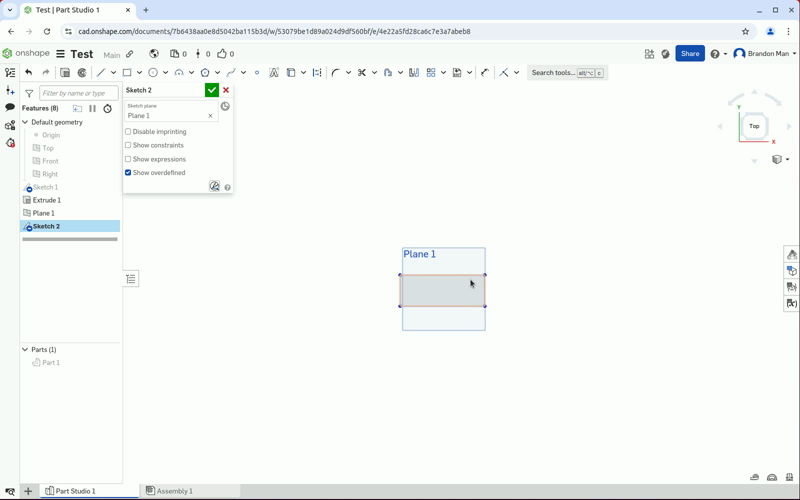
scroll(6)
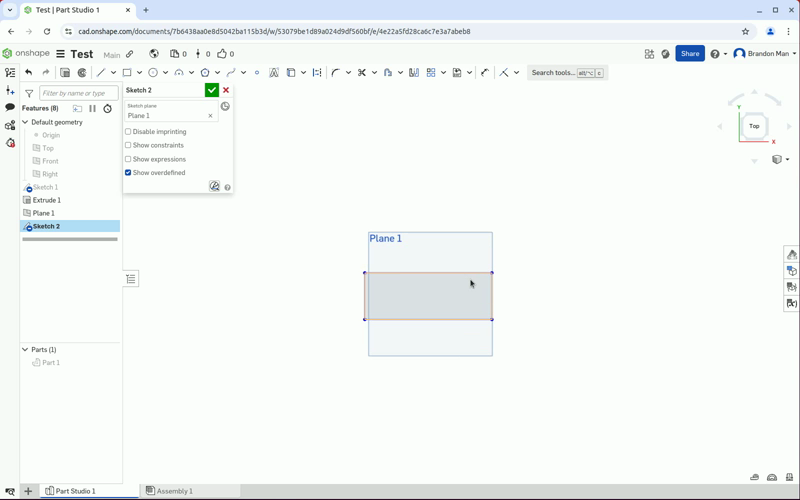
scroll(6)
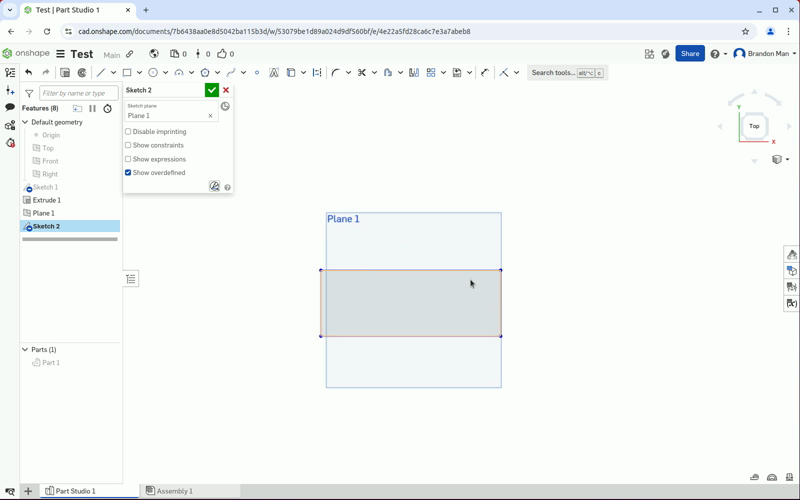
scroll(6)
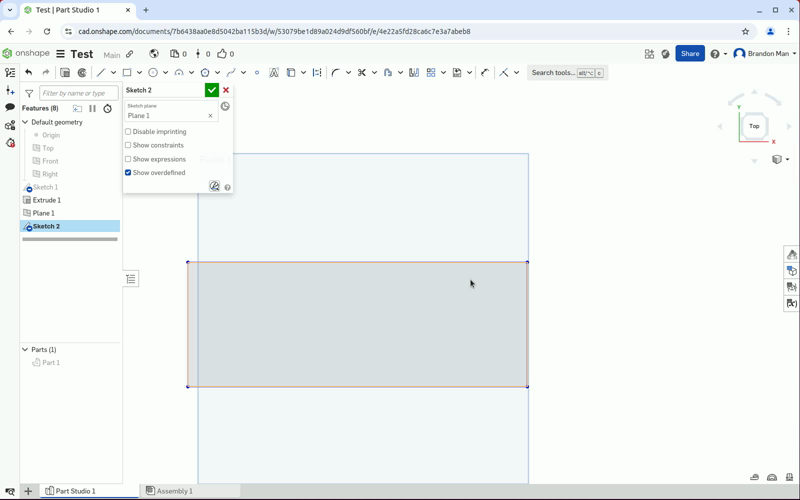
click(470, 279)
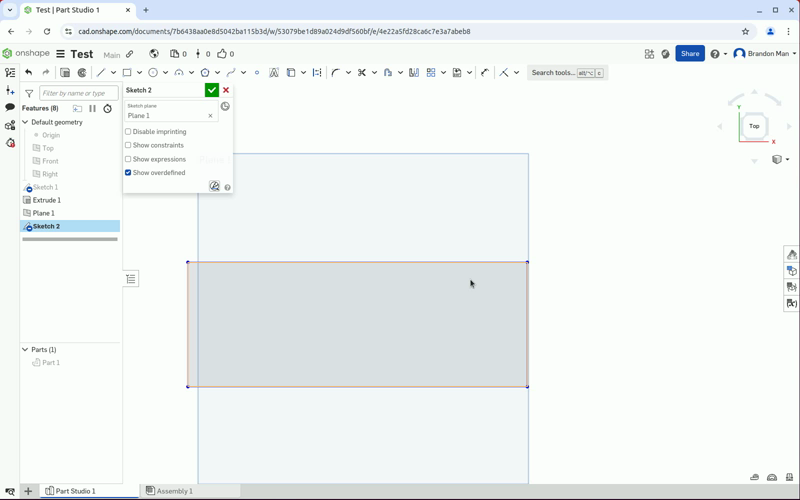
scroll(-6)
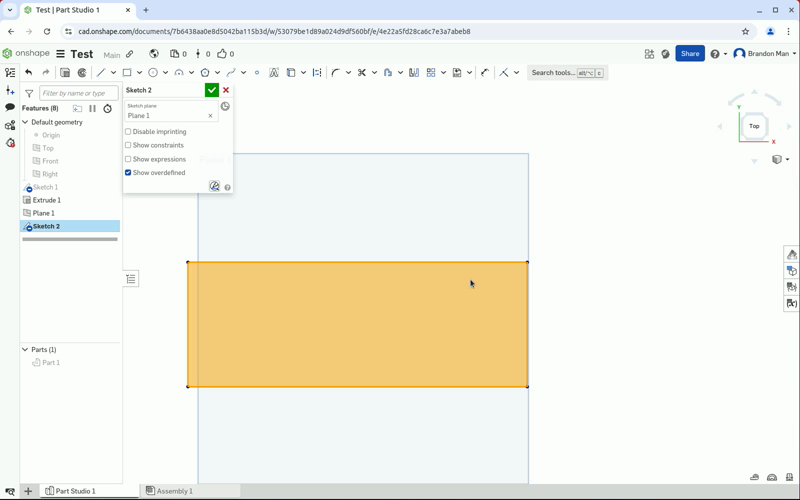
scroll(-6)
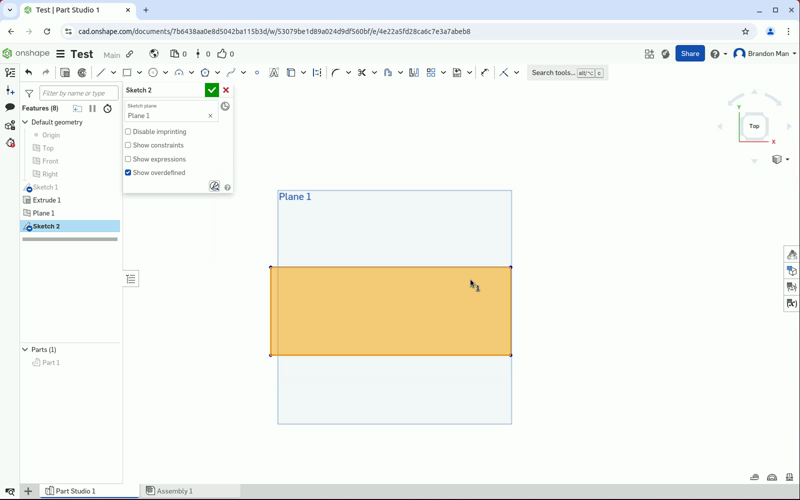
scroll(-6)
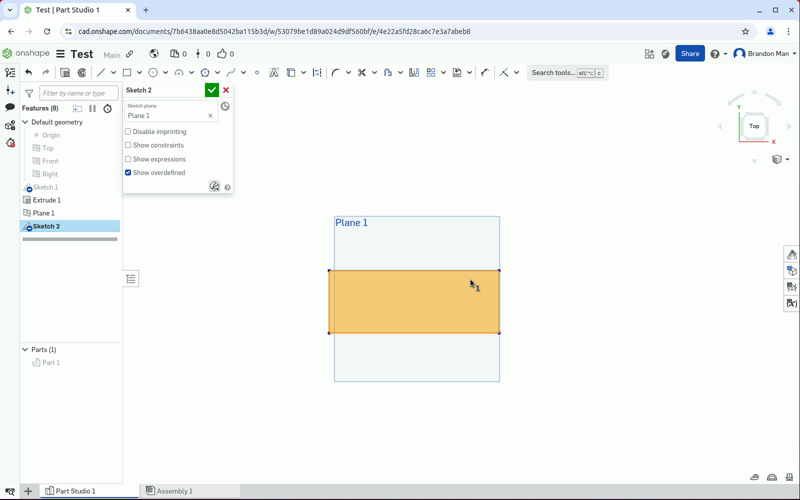
scroll(-6)
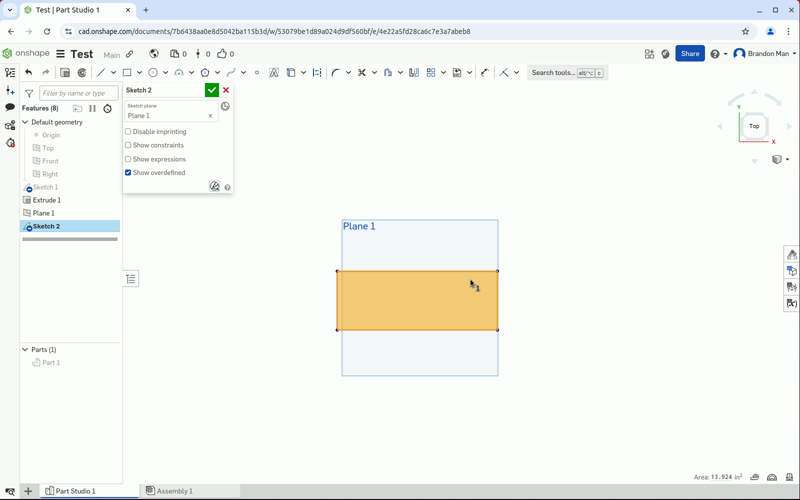
scroll(-6)
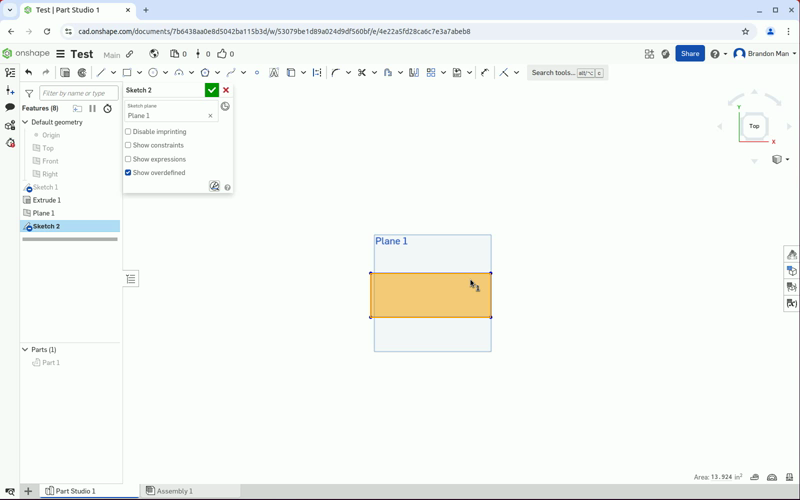
scroll(-6)
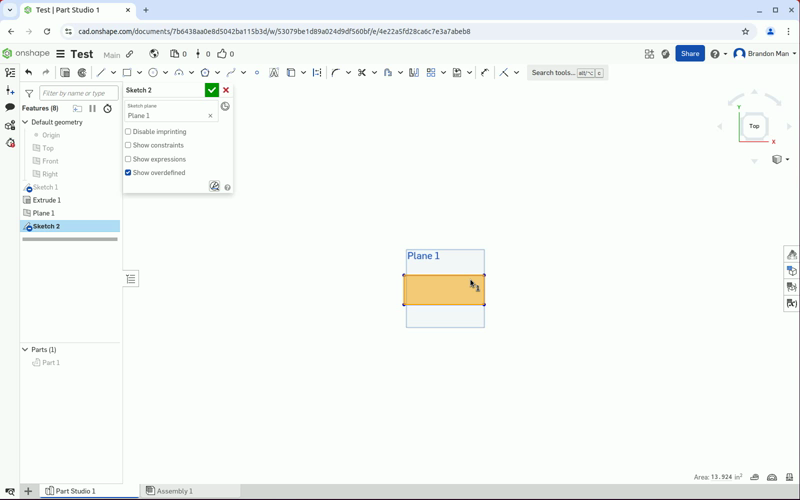
scroll(-6)
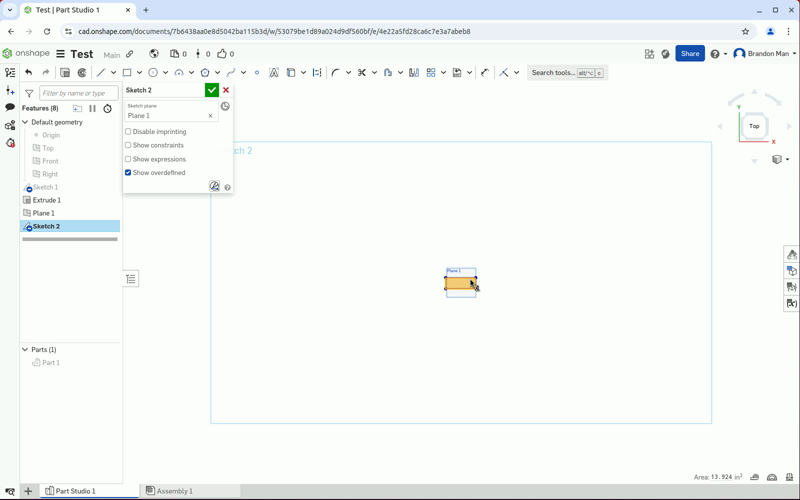
mouse_move(73, 352)
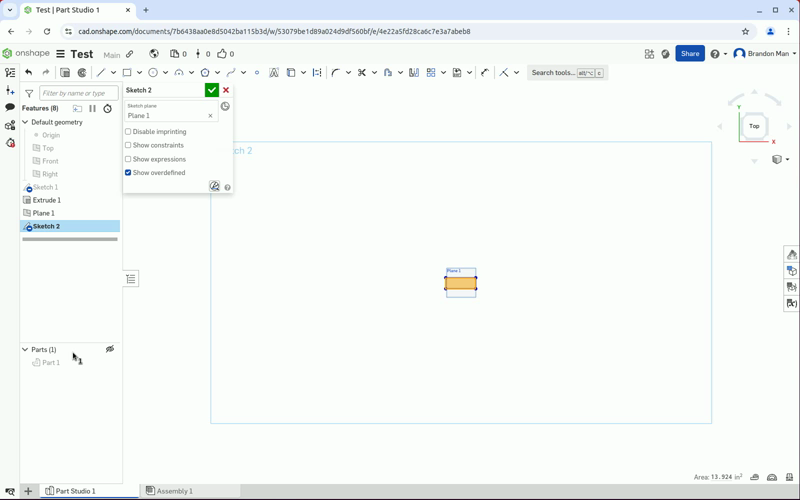
key(shift+y)
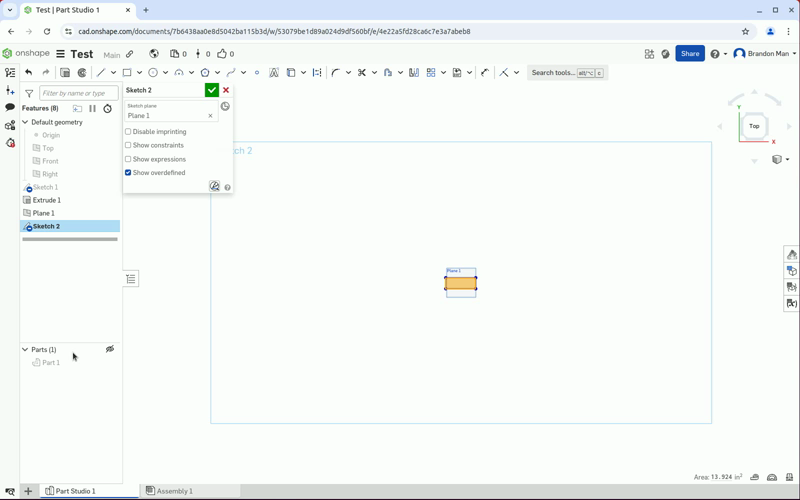
key(shift+e)
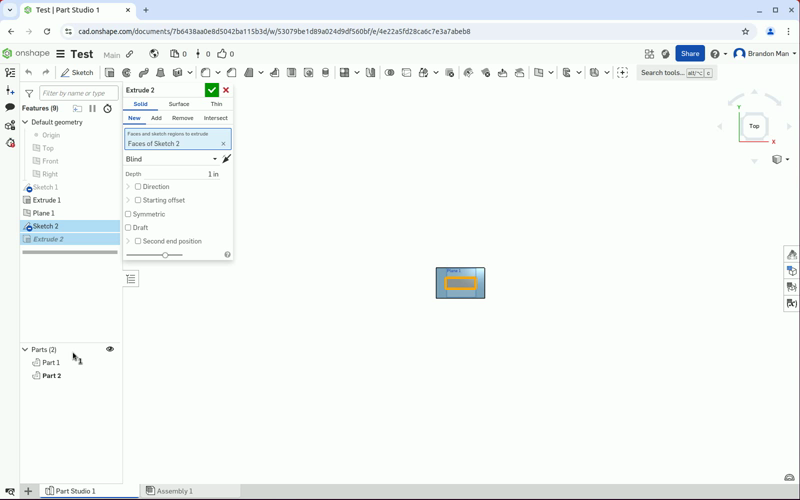
mouse_move(143, 106)
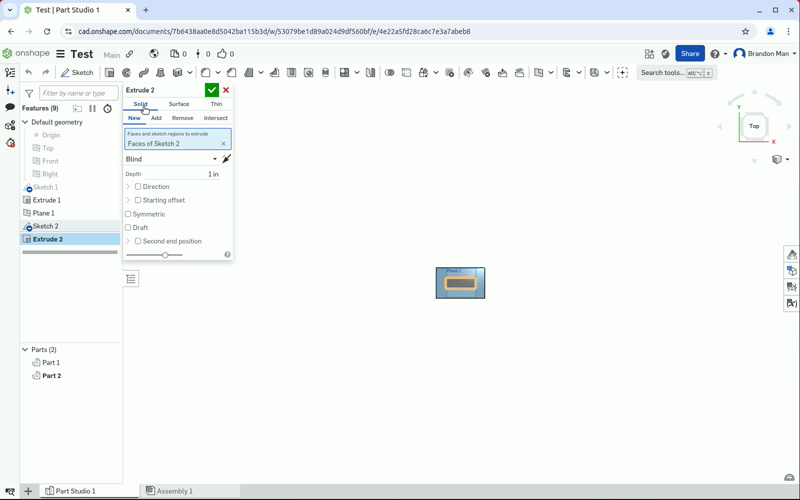
click(143, 106)
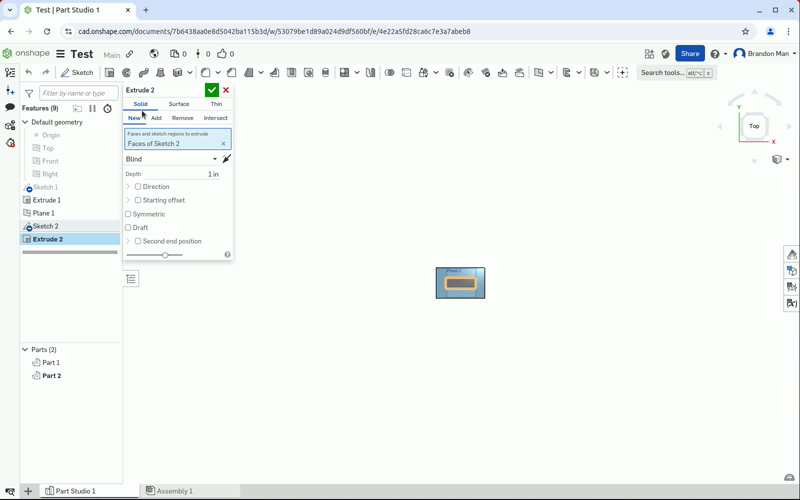
mouse_move(137, 120)
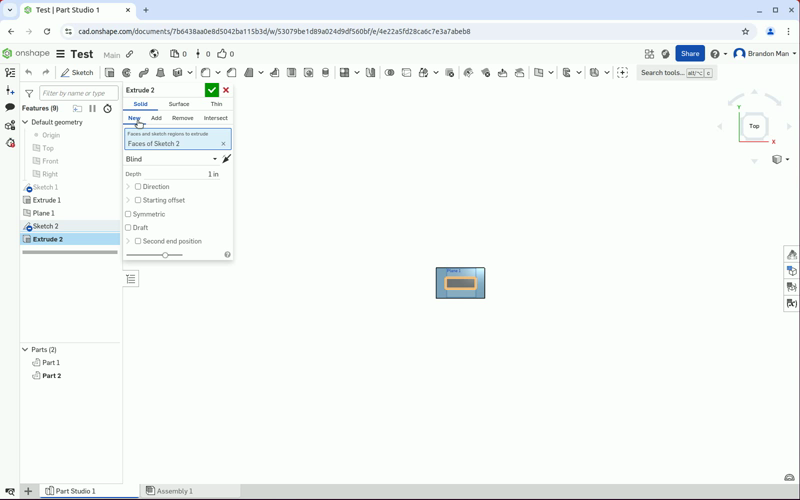
click(137, 120)
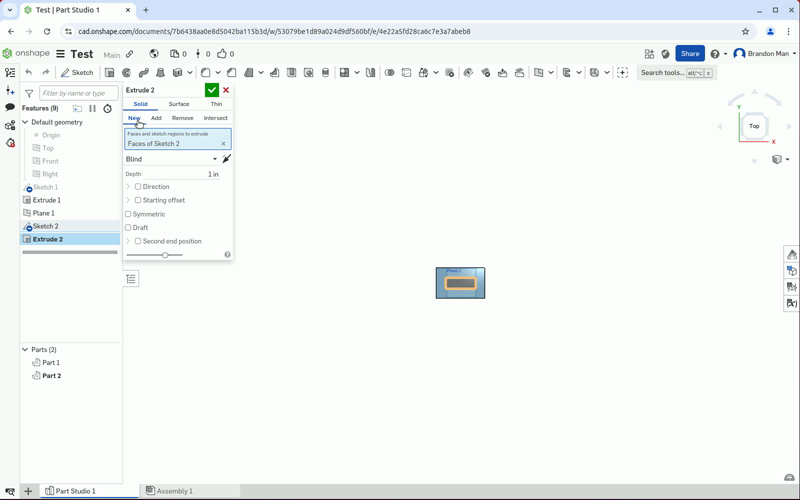
key(tab, 4)
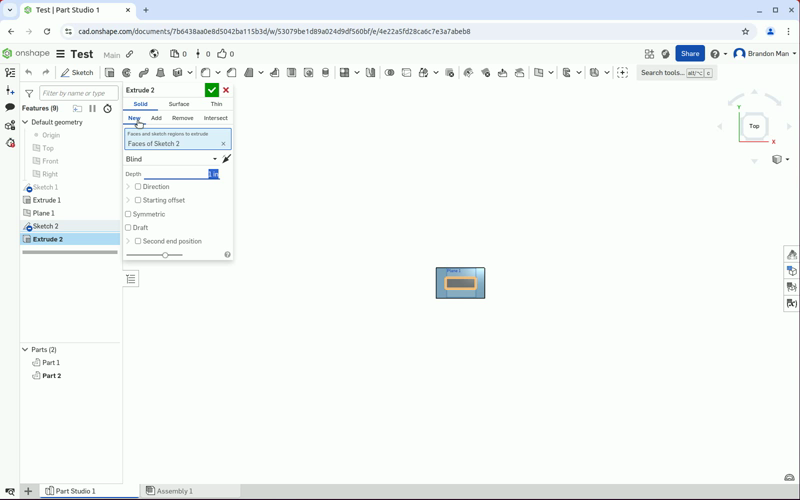
text(21.423)
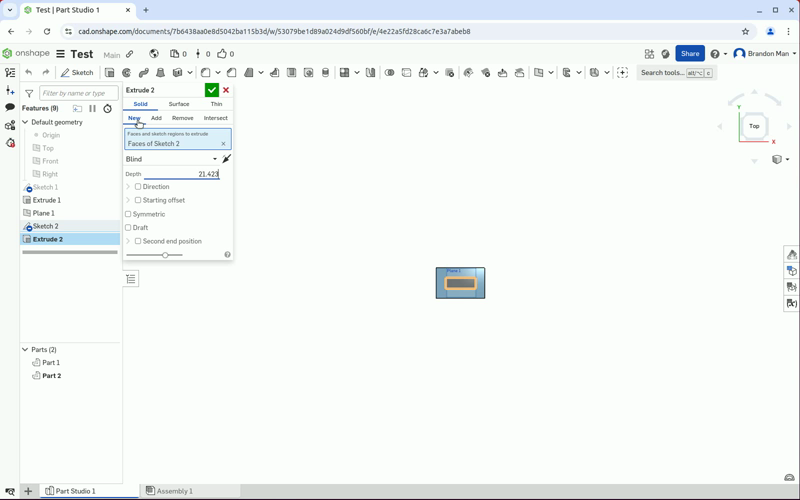
key(enter)
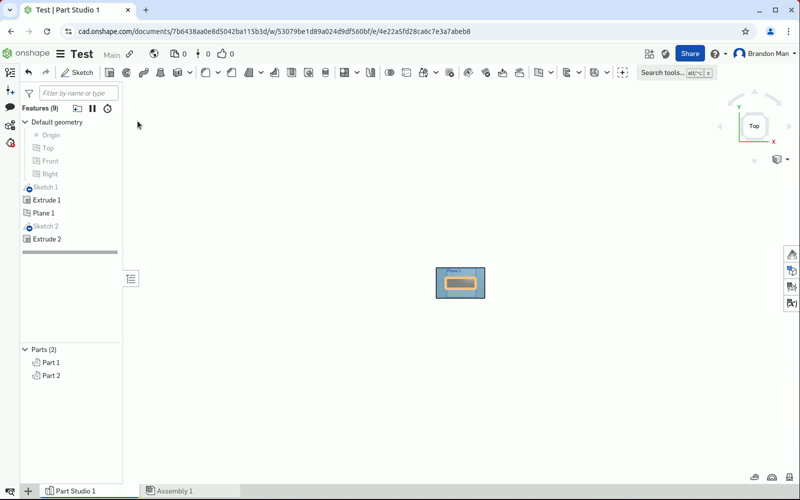
key(shift+h)
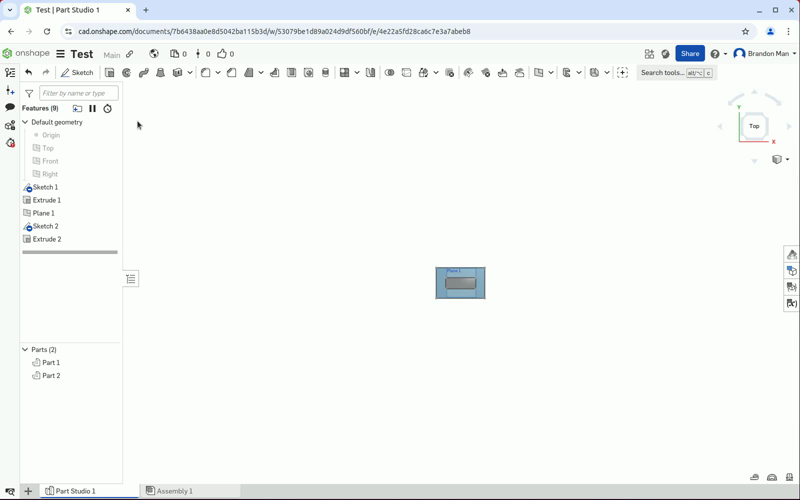
key(shift+h)
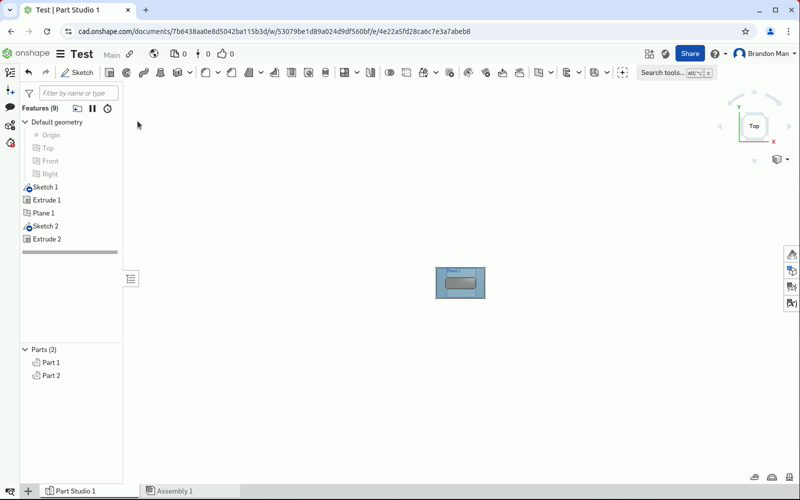
key(shift+7)
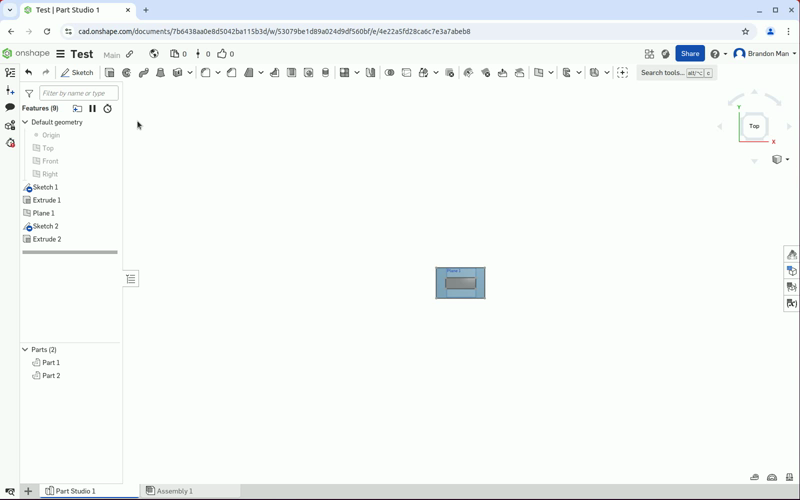
key(up, 3)
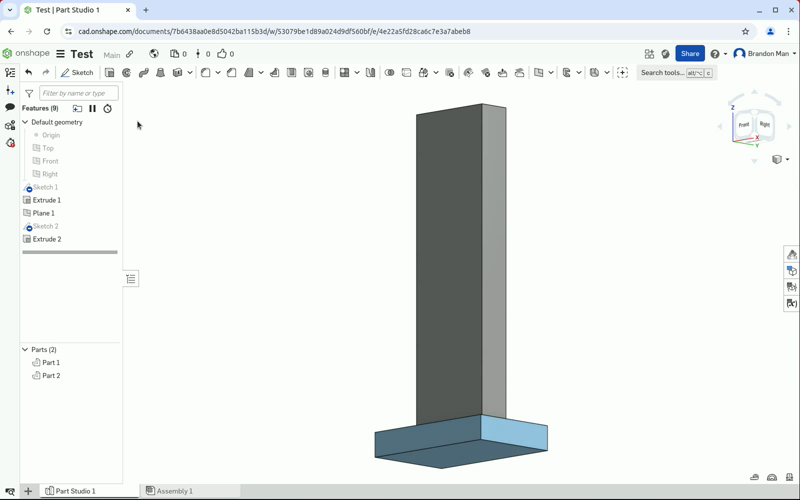
key(left, 3)
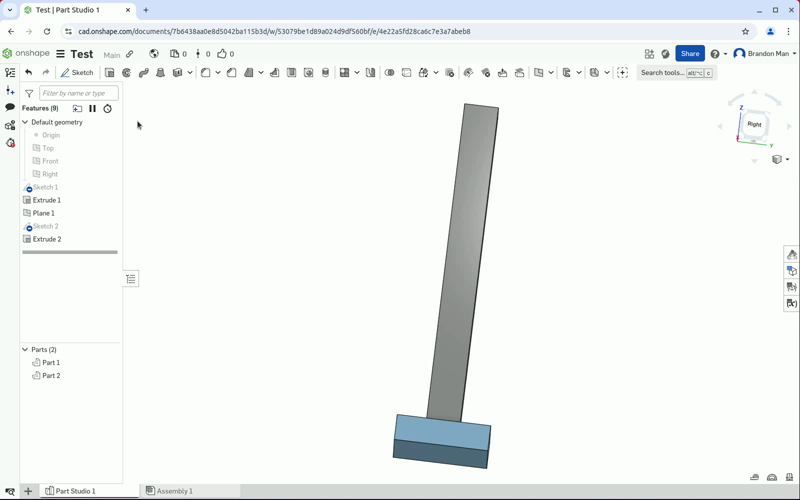
key(right, 3)
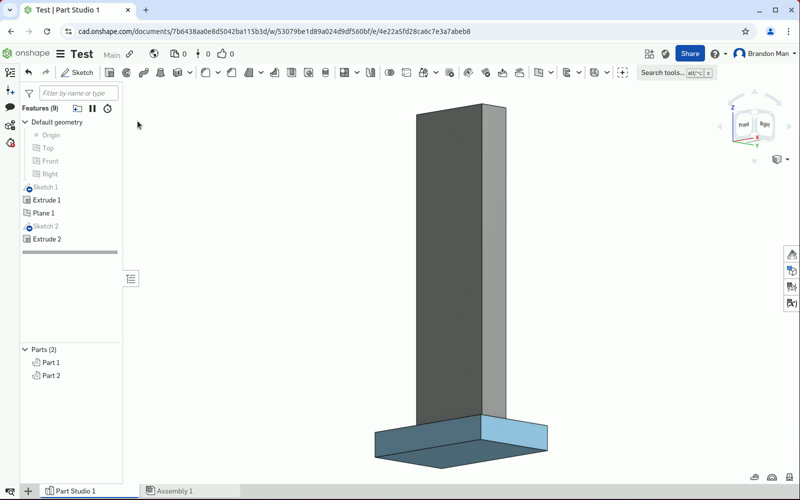
key(down, 3)
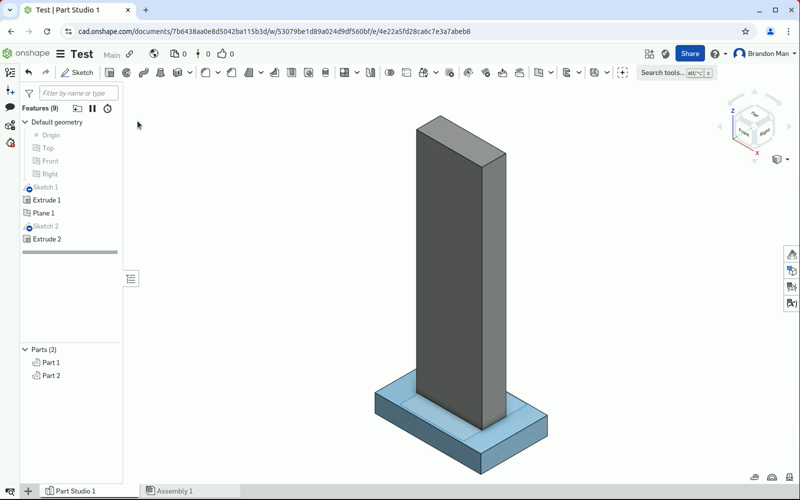
mouse_move(73, 189)
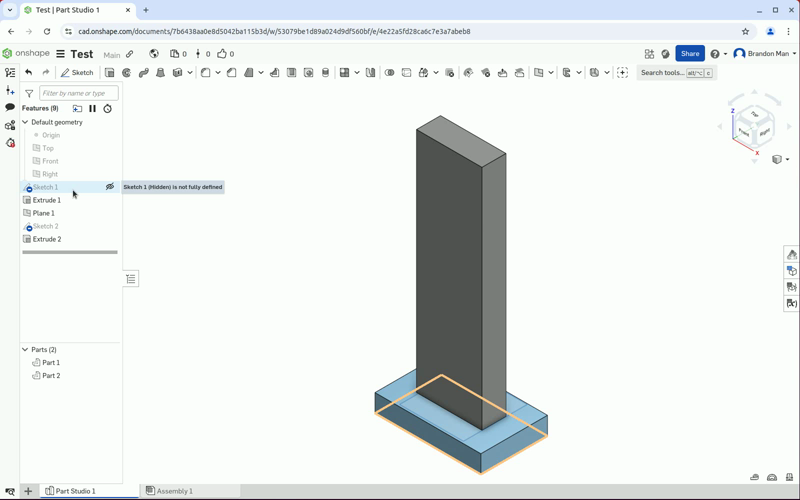
click(73, 189)